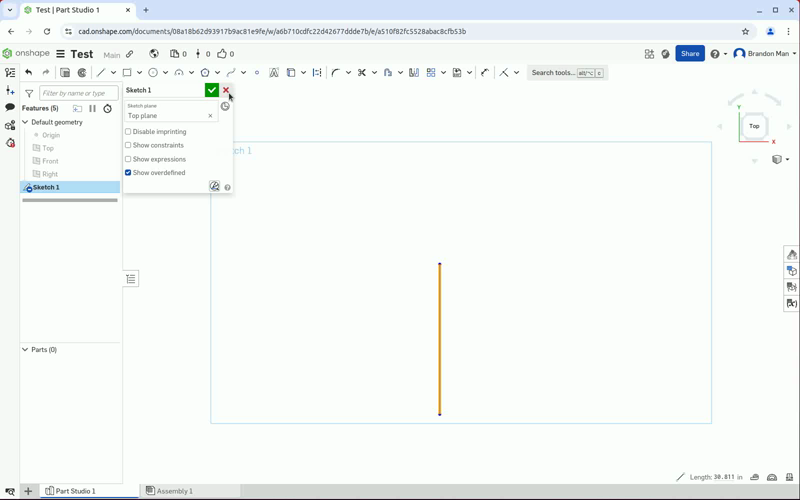
key(shift+h)
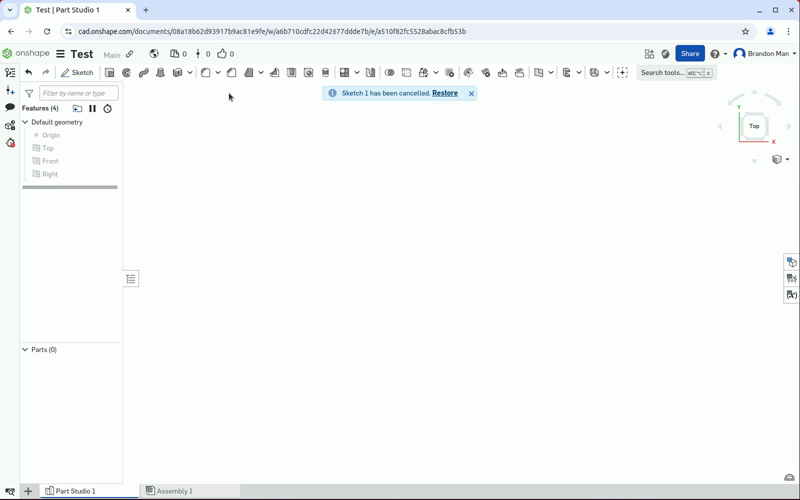
mouse_move(73, 352)
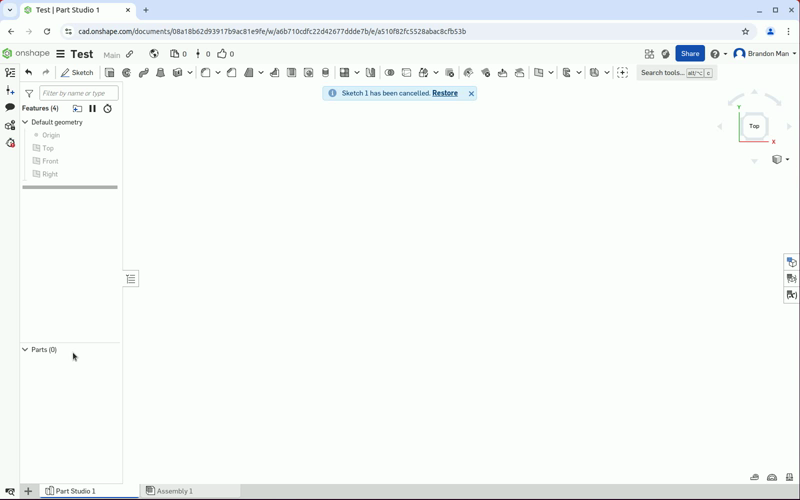
key(y)
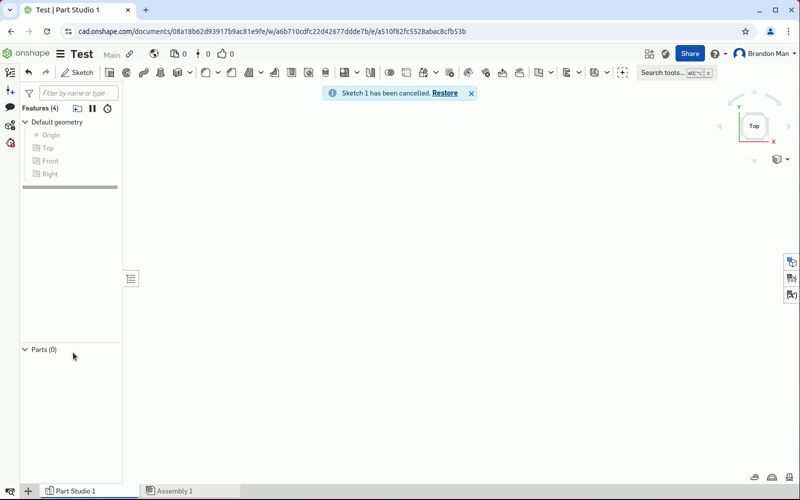
key(shift+p)
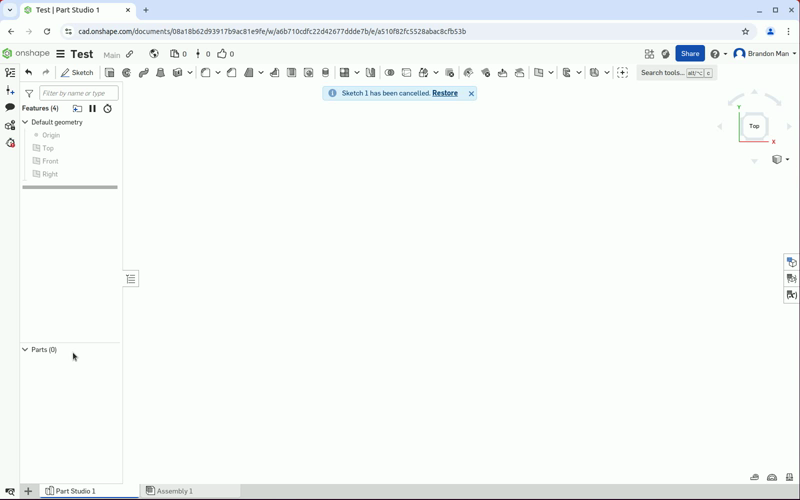
key(space)
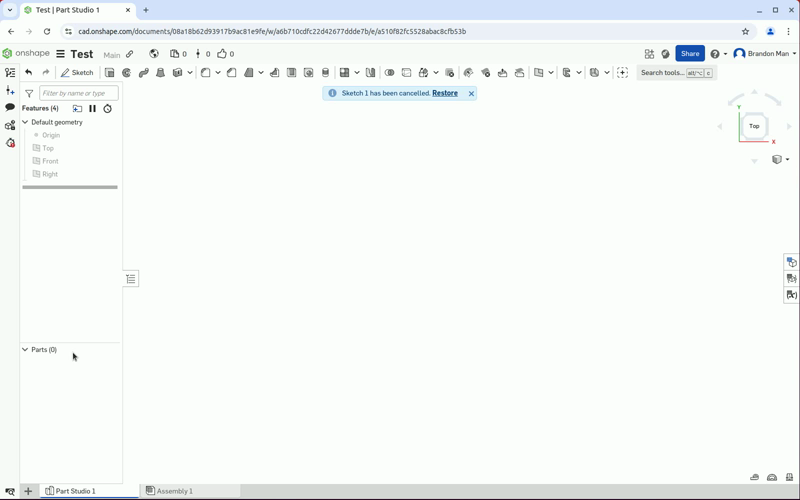
key_down(shift)
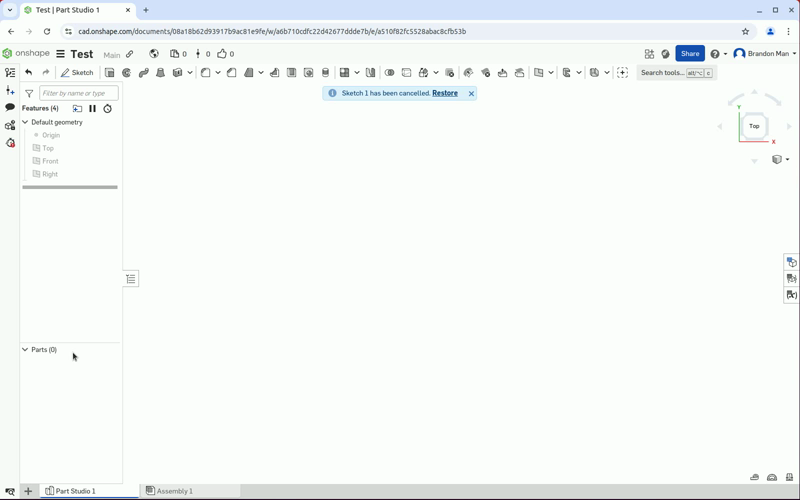
key(up)
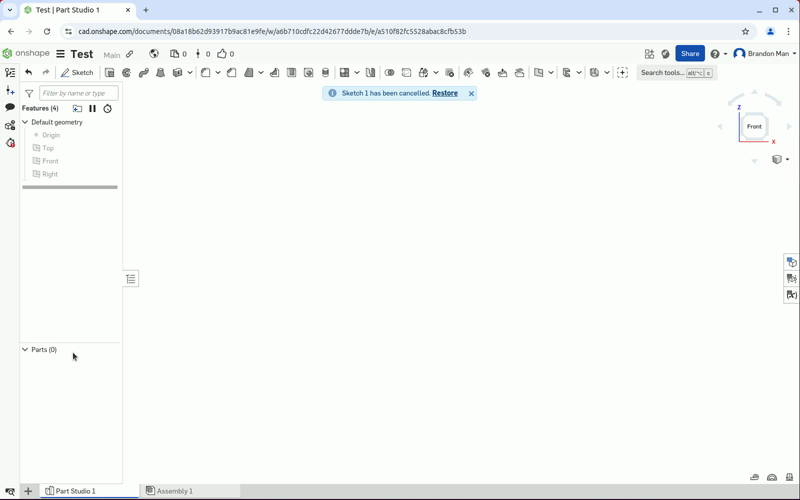
key_up(shift)
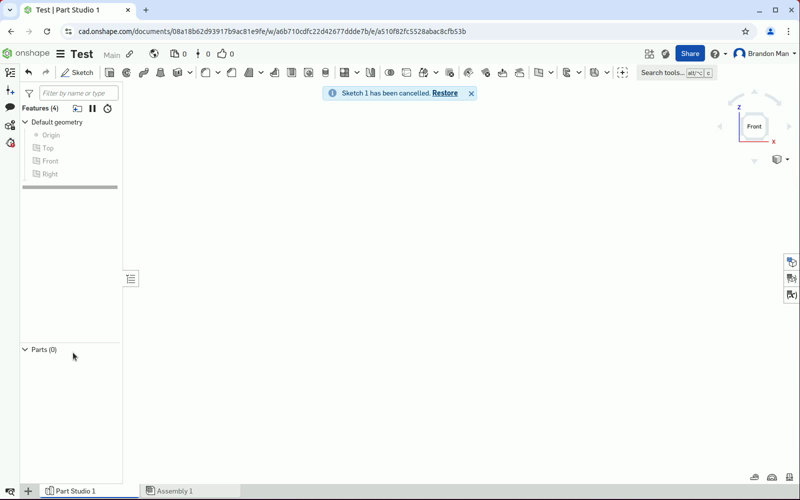
key(space)
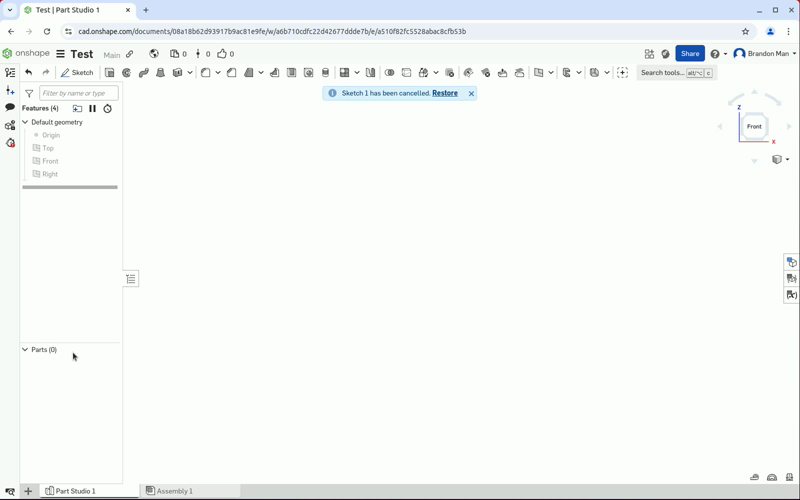
key_down(shift)
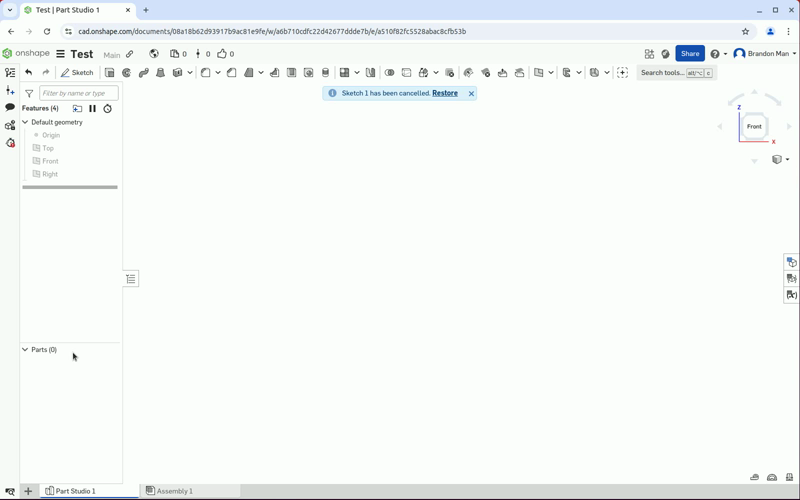
key(left)
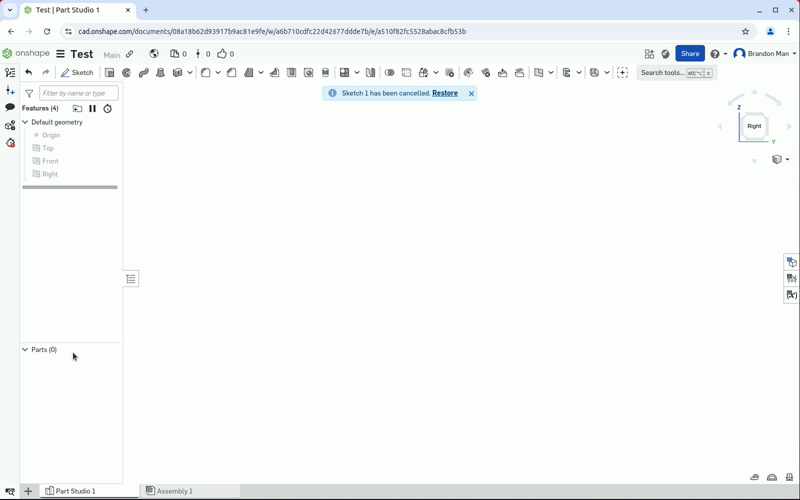
key_up(shift)
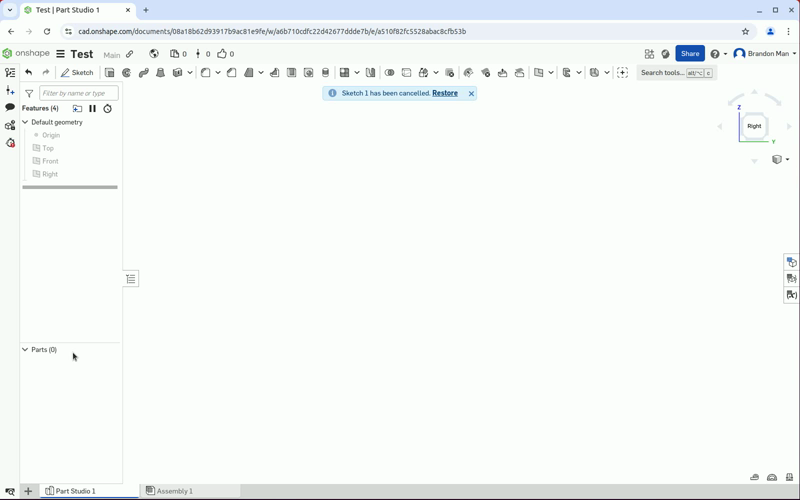
mouse_move(73, 352)
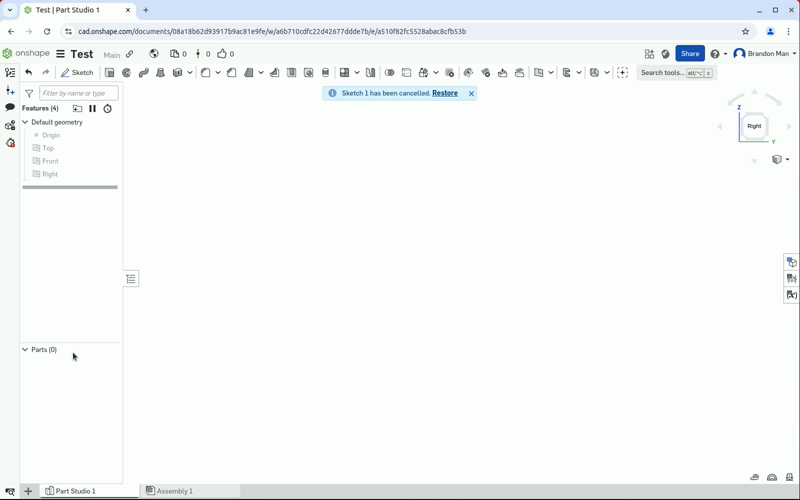
key(shift+y)
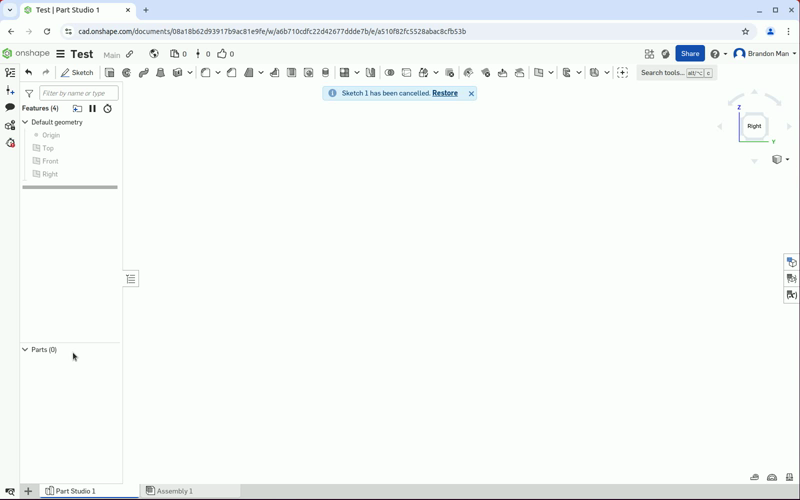
key(shift+s)
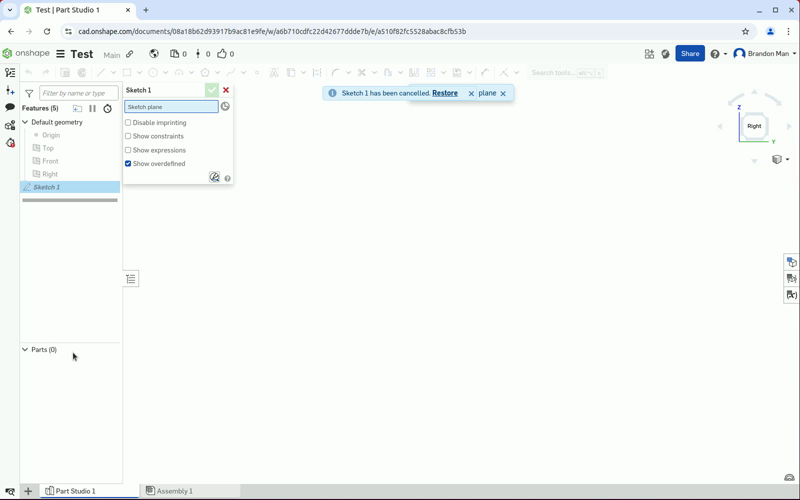
mouse_move(73, 176)
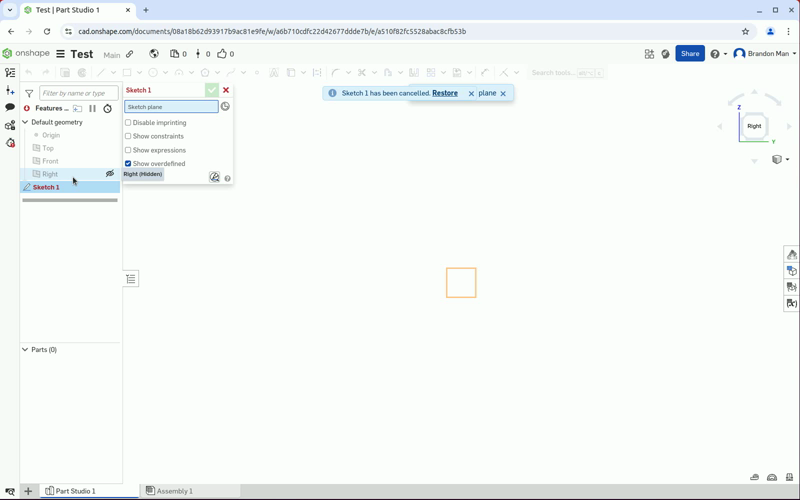
click(73, 176)
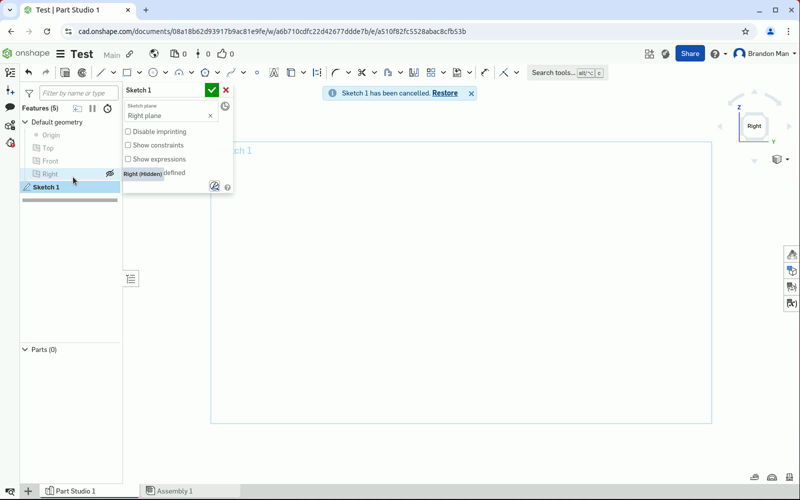
mouse_move(73, 352)
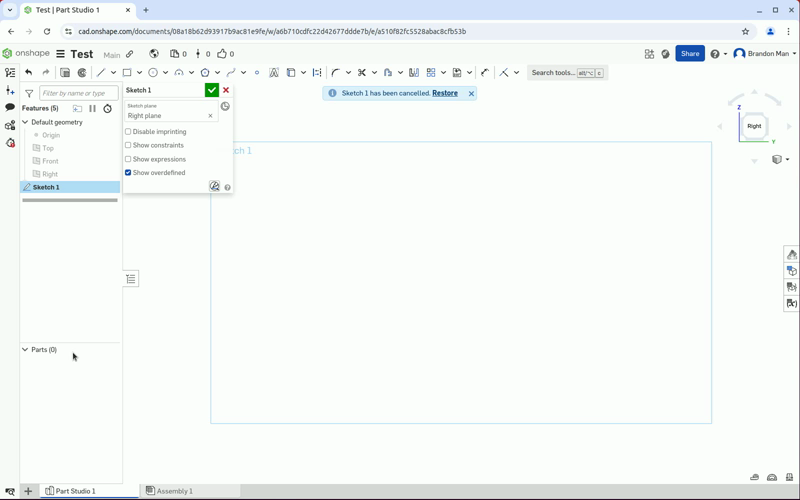
key(y)
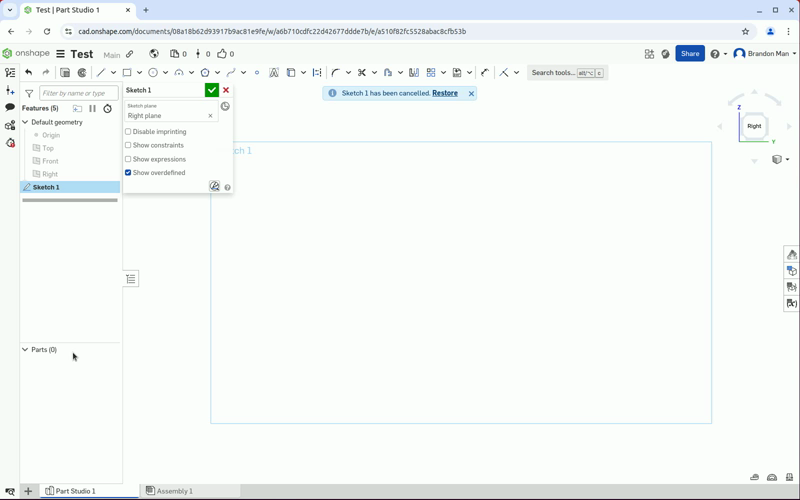
key(l)
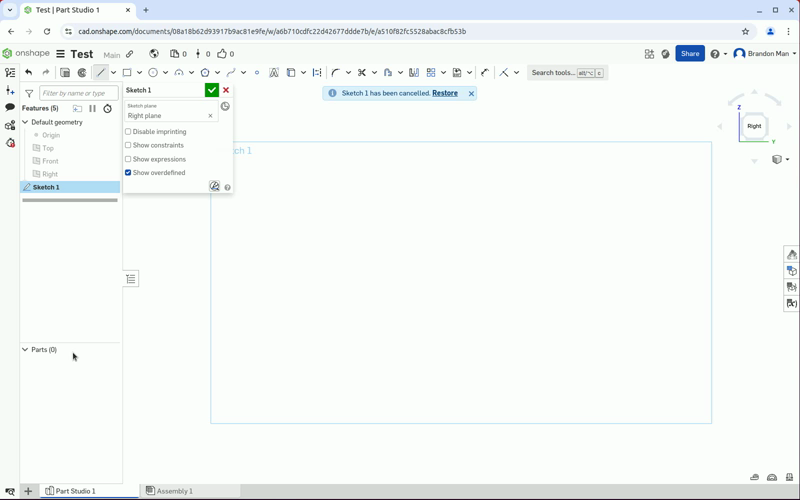
key_down(shift)
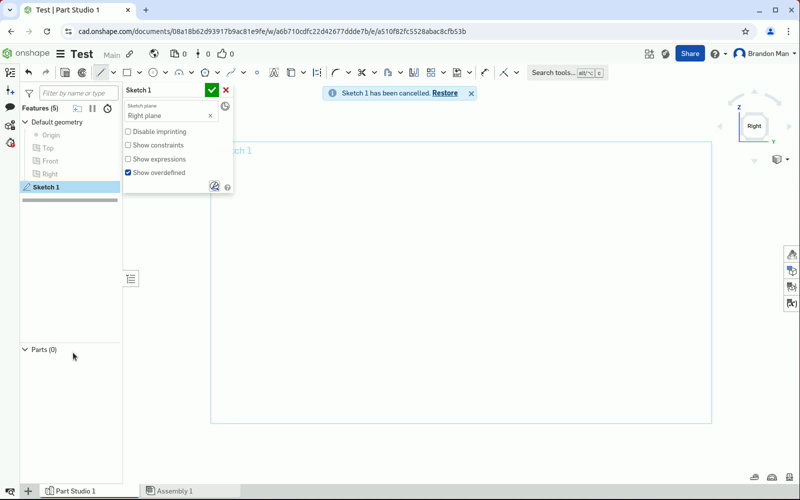
mouse_move(460, 282)
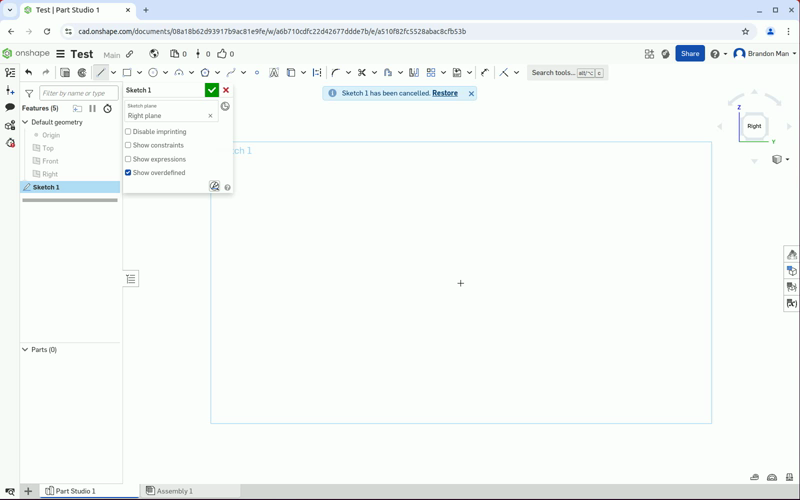
click(460, 282)
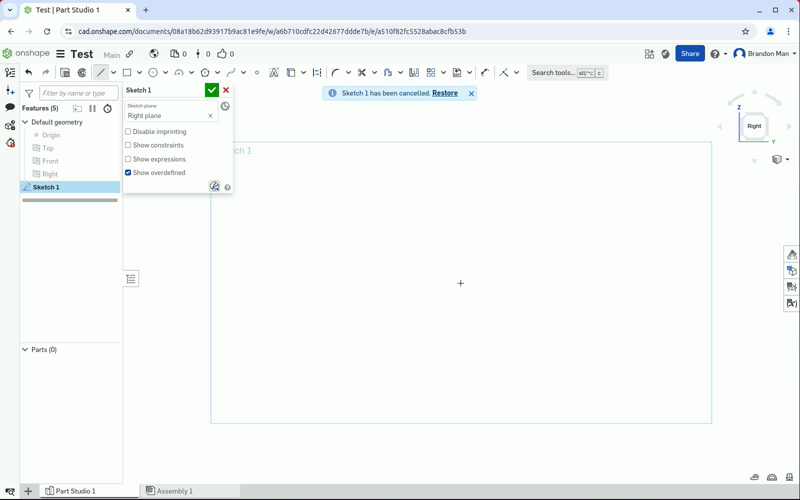
key_up(shift)
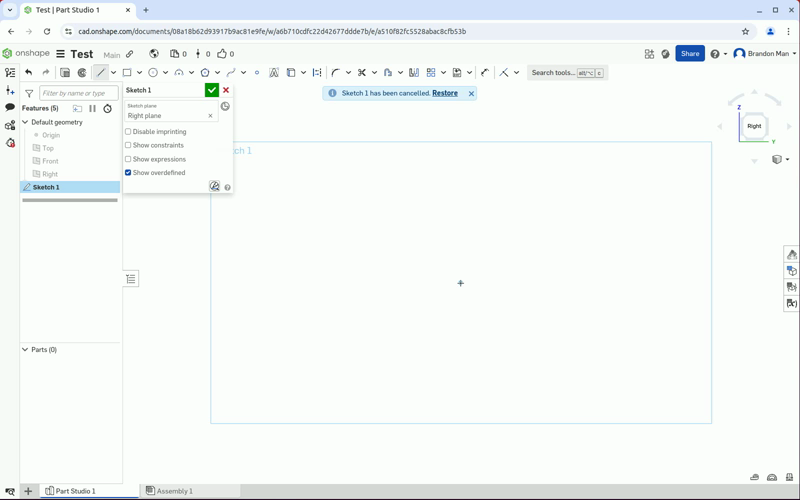
key_down(shift)
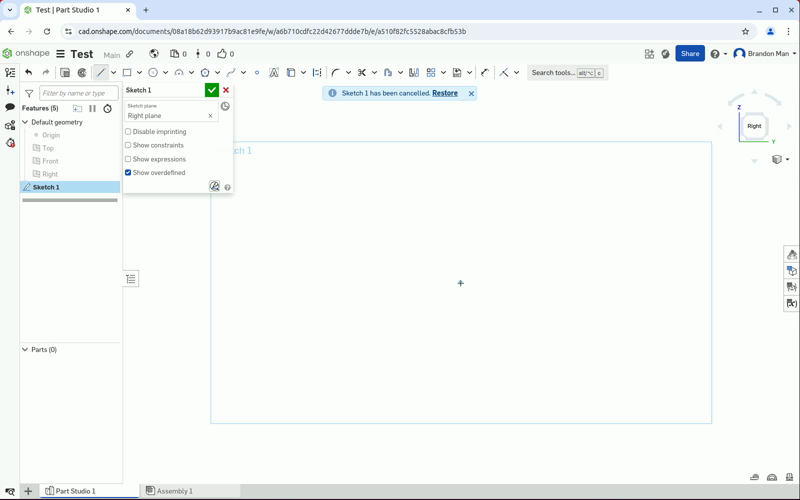
mouse_move(573, 282)
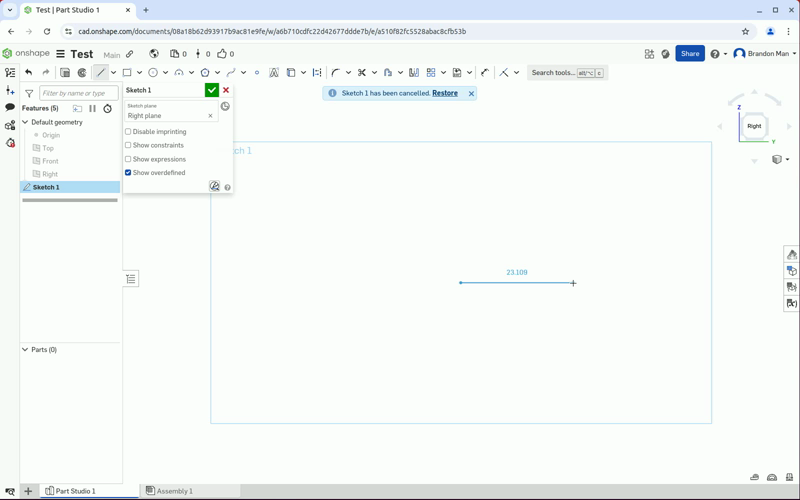
click(573, 282)
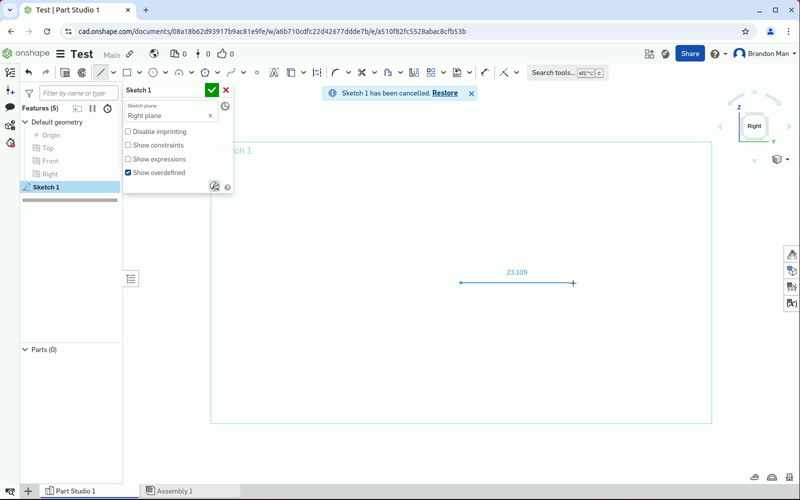
key_up(shift)
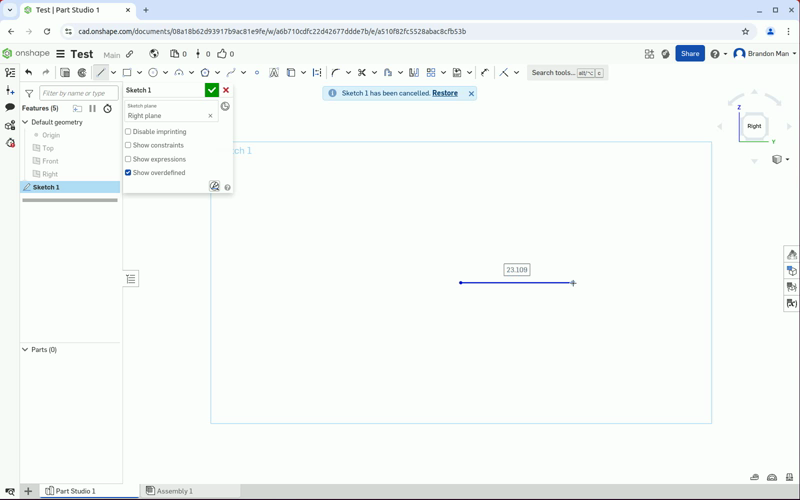
key_down(shift)
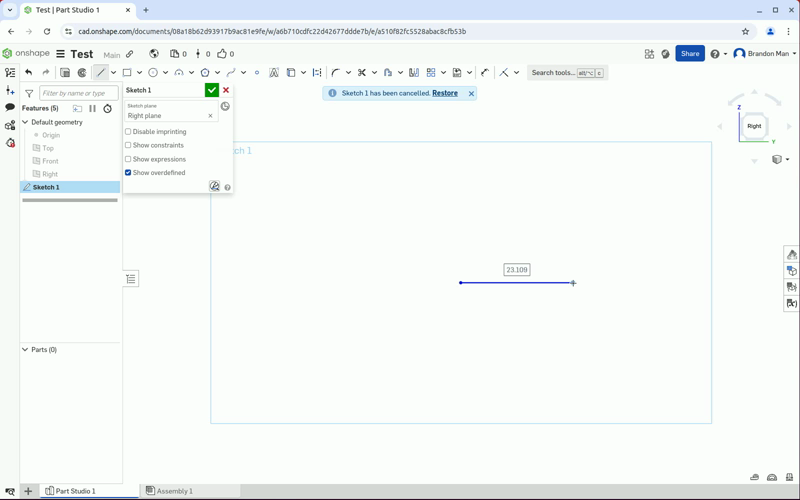
mouse_move(573, 180)
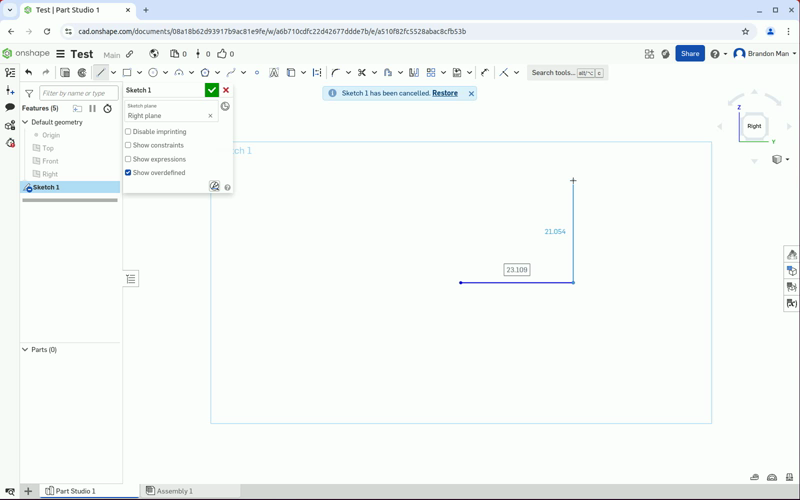
click(573, 180)
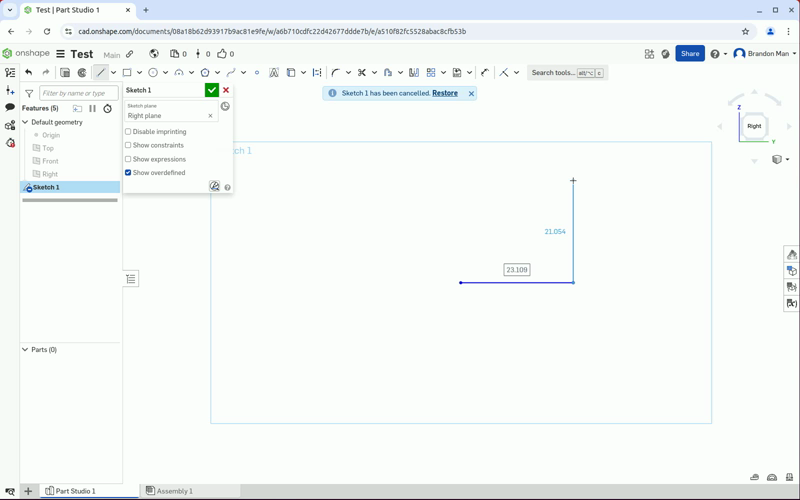
key_up(shift)
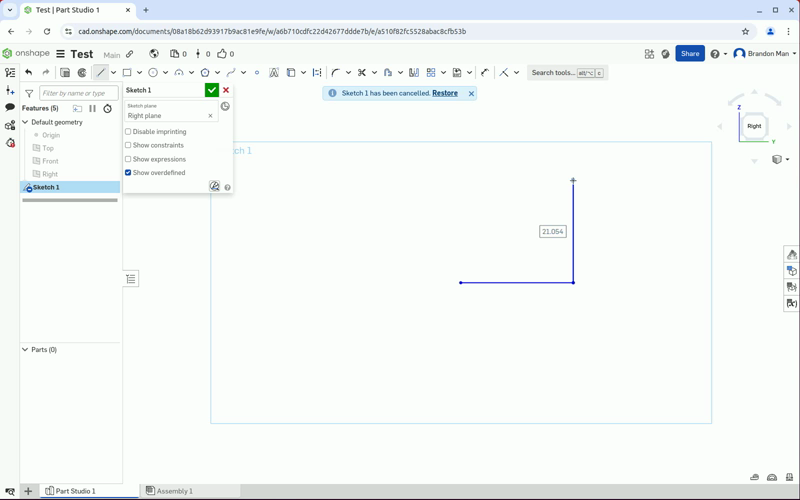
key_down(shift)
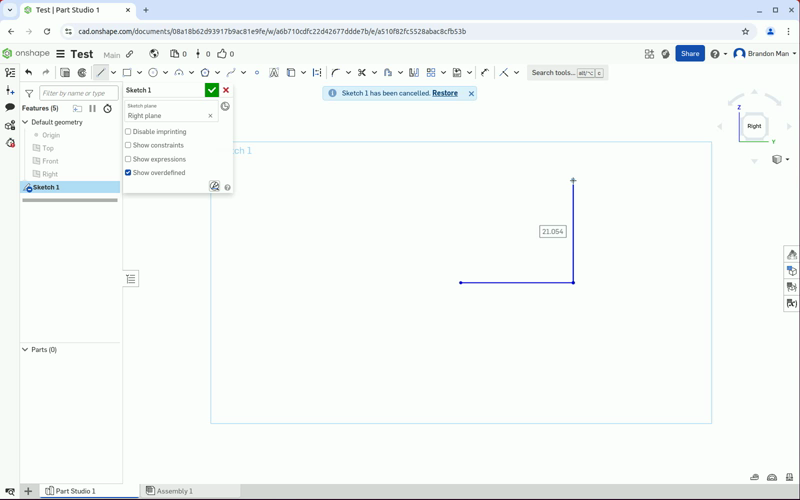
mouse_move(460, 180)
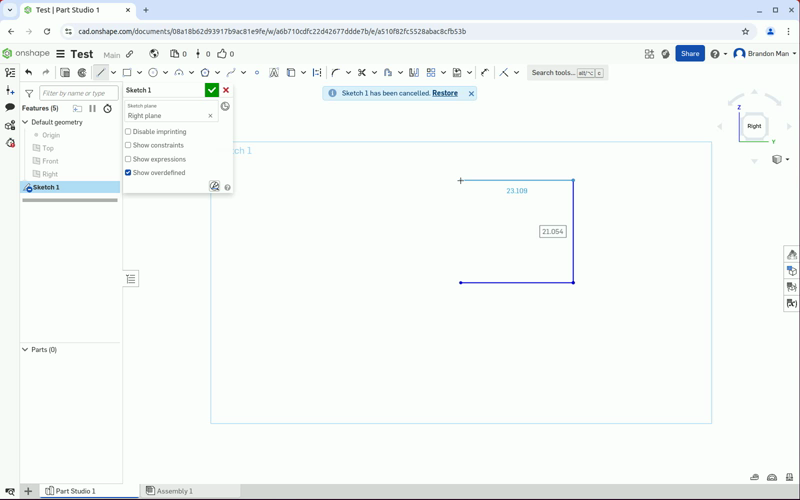
click(460, 180)
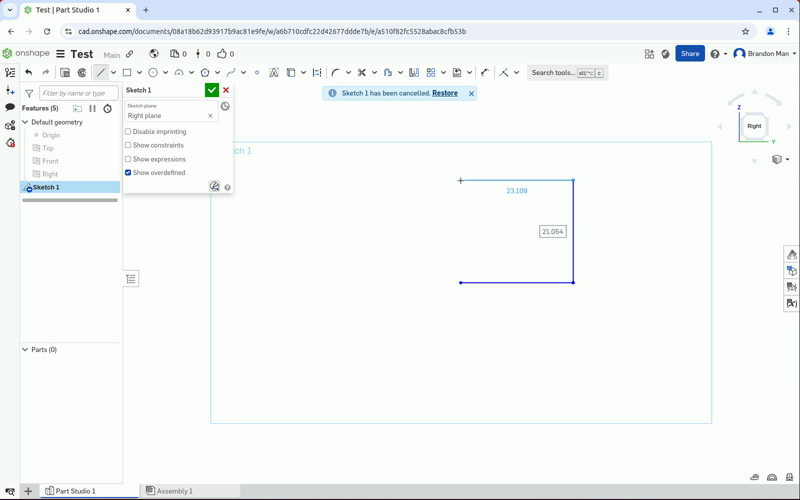
key_up(shift)
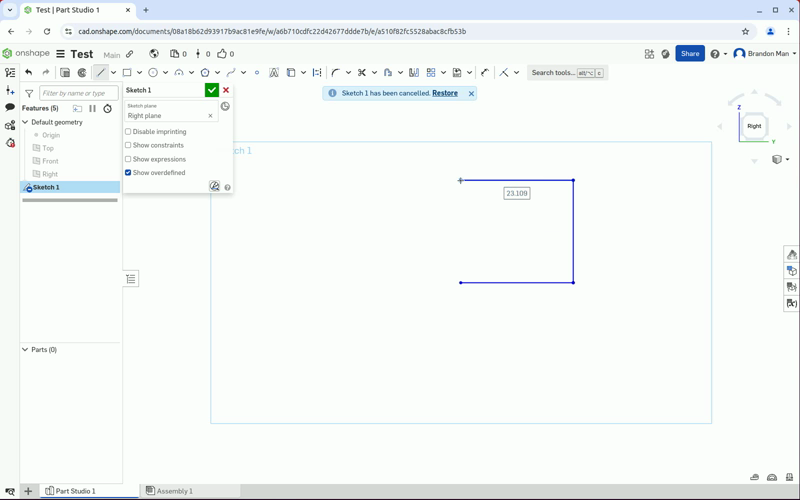
key_down(shift)
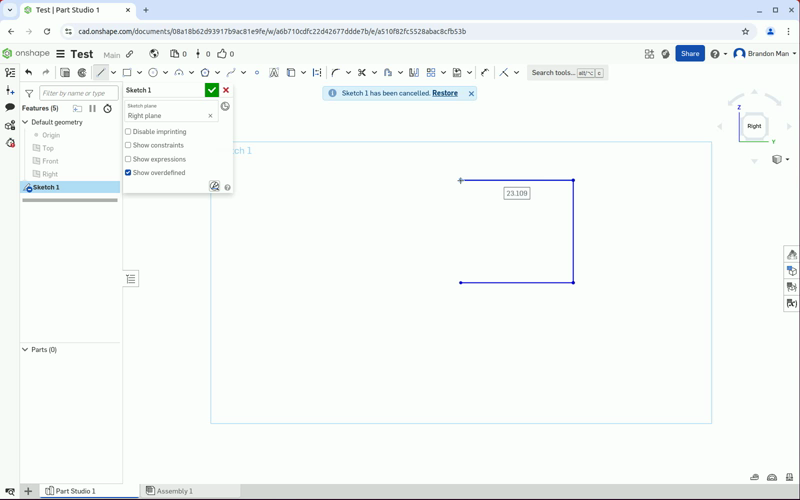
mouse_move(460, 282)
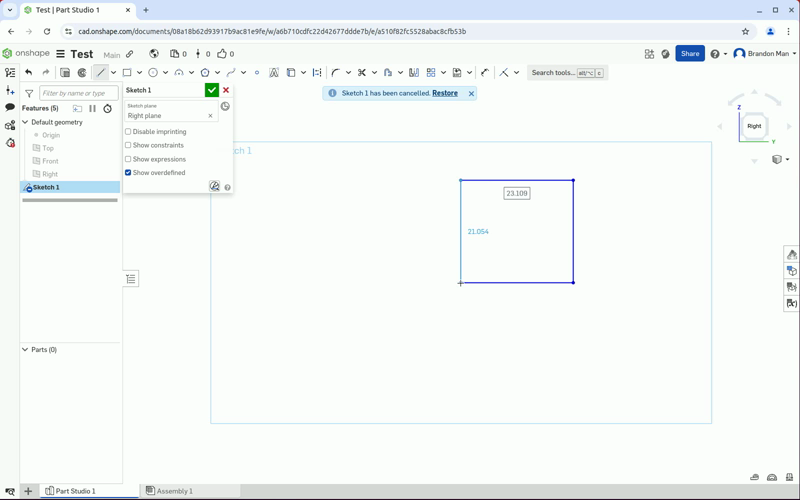
key_up(shift)
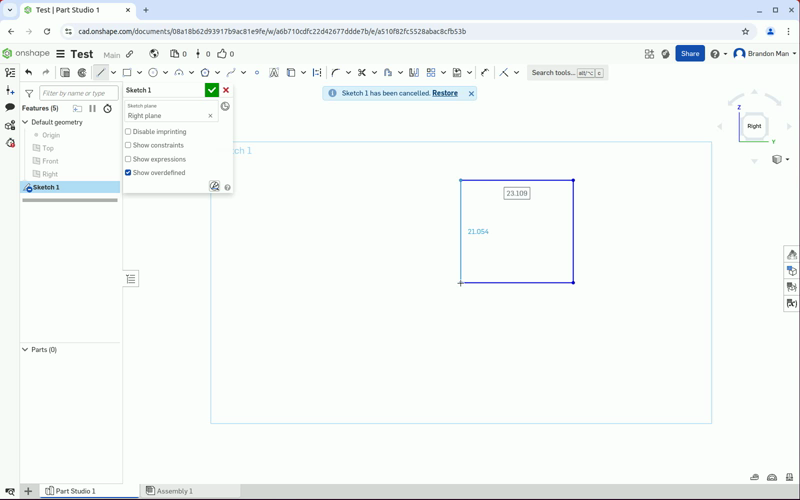
click(460, 282)
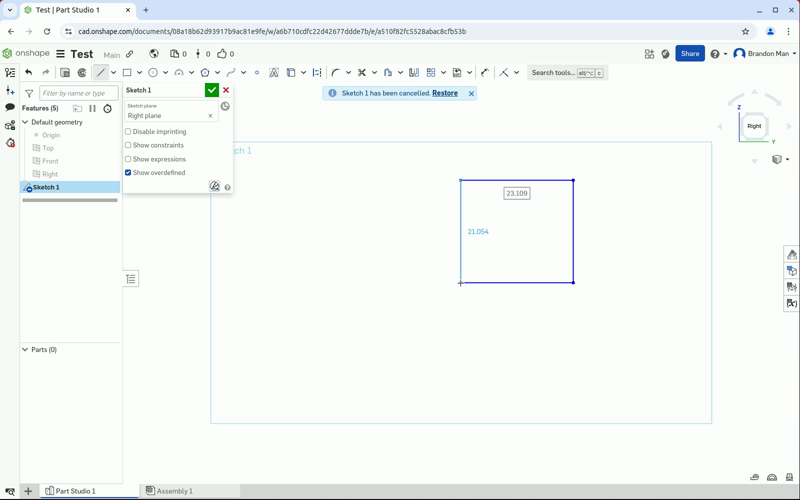
key(esc)
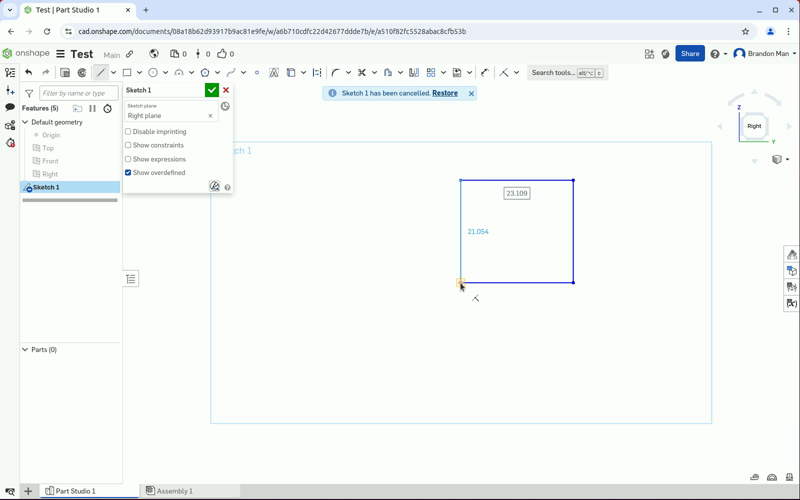
mouse_move(521, 268)
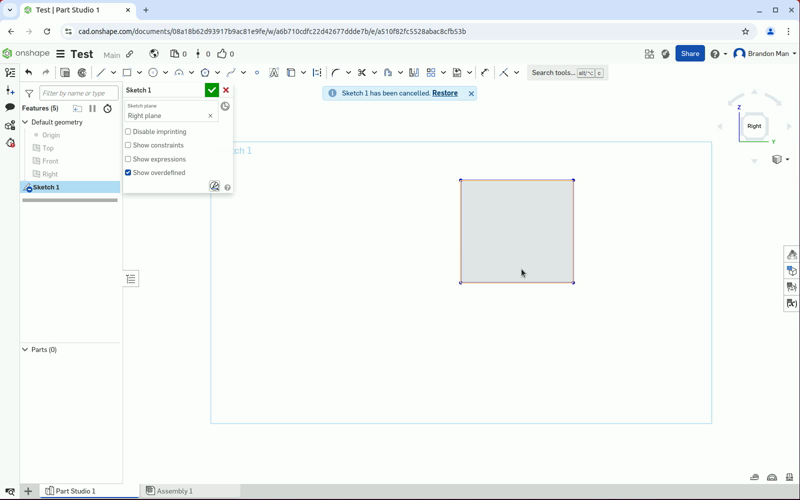
click(521, 268)
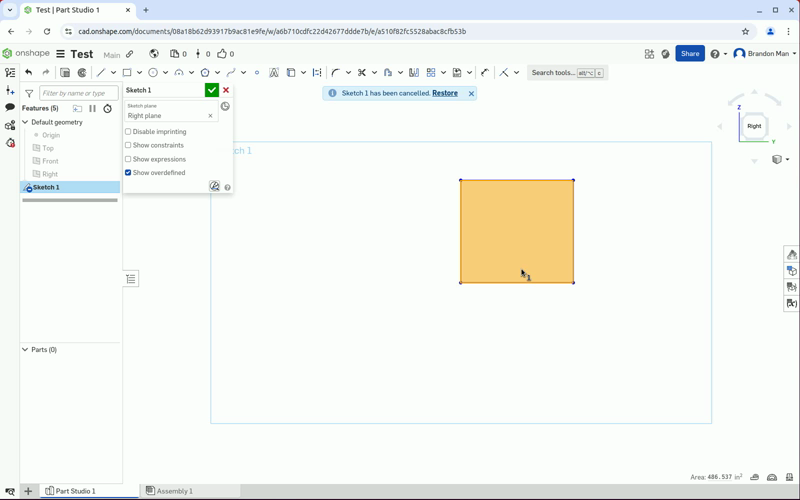
mouse_move(73, 352)
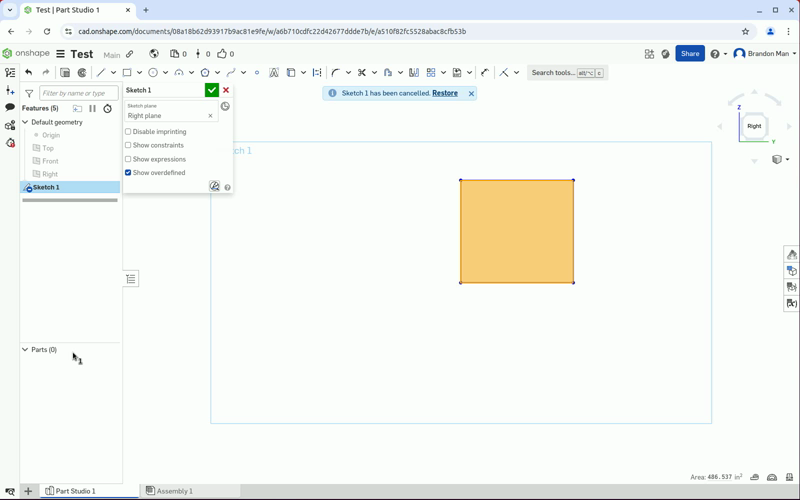
key(shift+y)
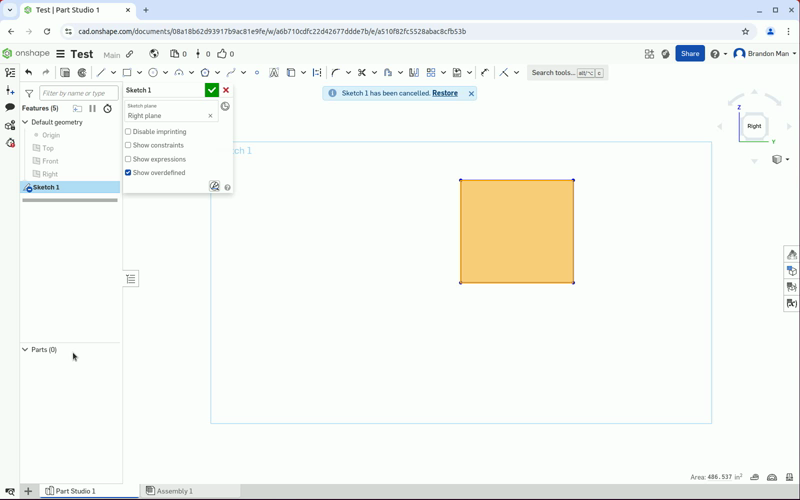
key(shift+e)
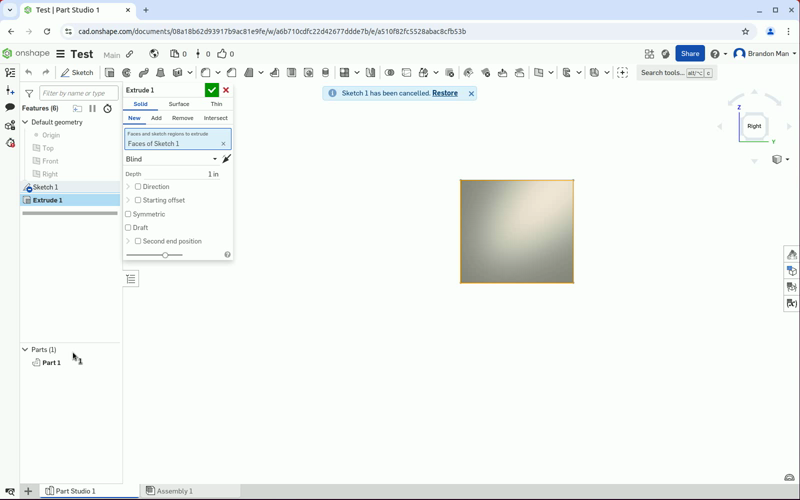
mouse_move(143, 106)
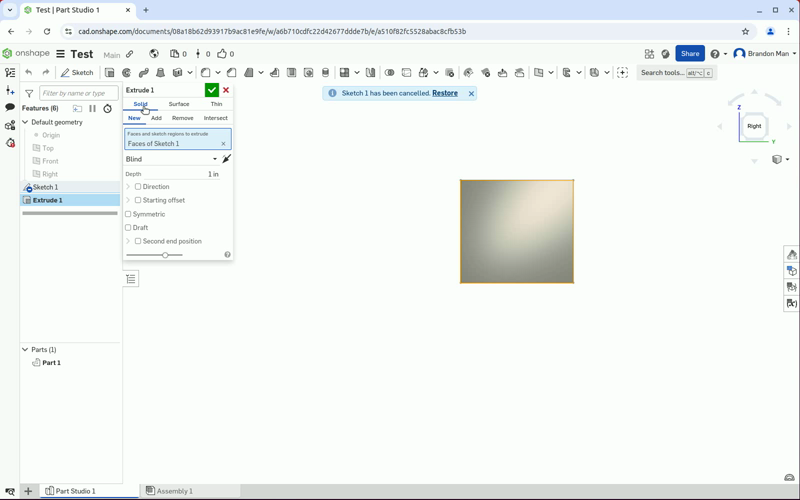
click(143, 106)
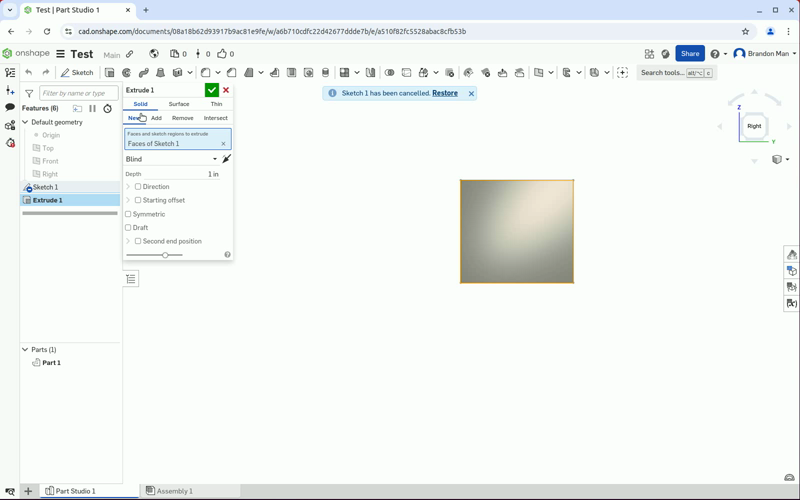
mouse_move(137, 120)
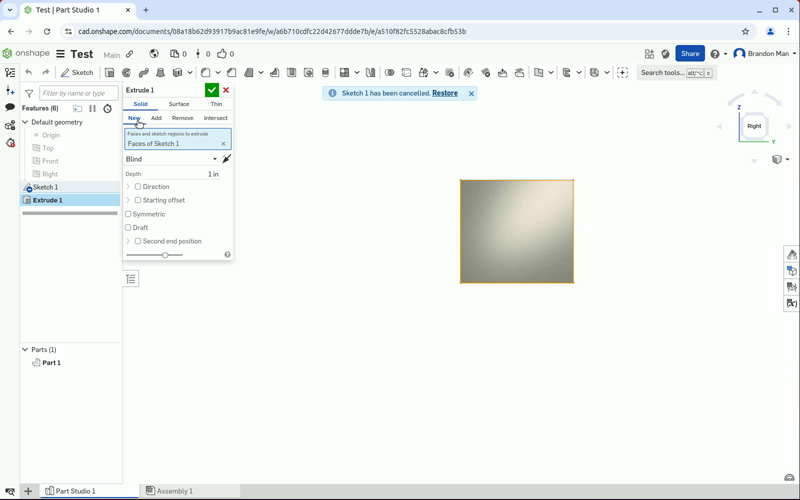
click(137, 120)
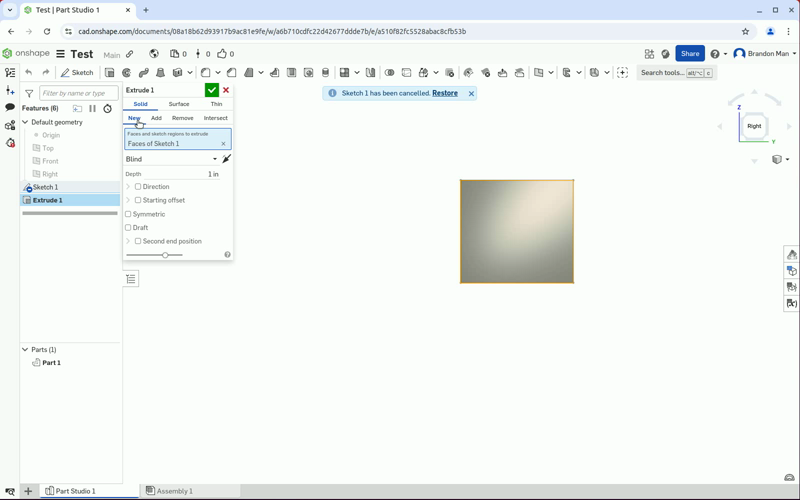
key(tab, 4)
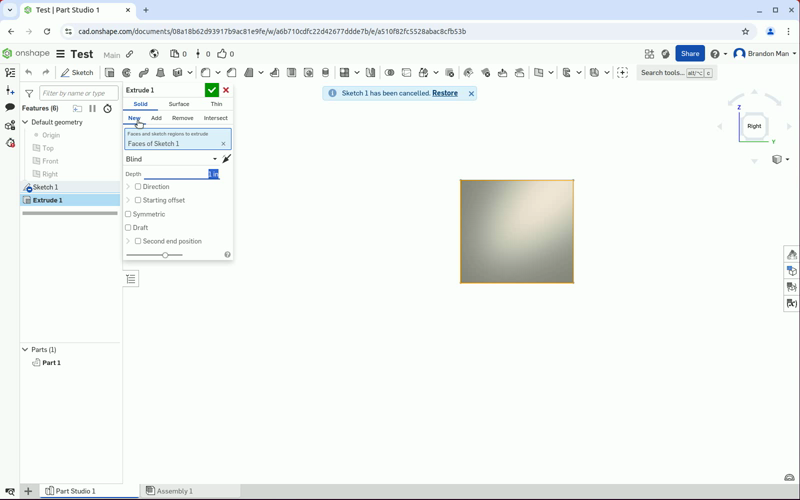
text(0.722)
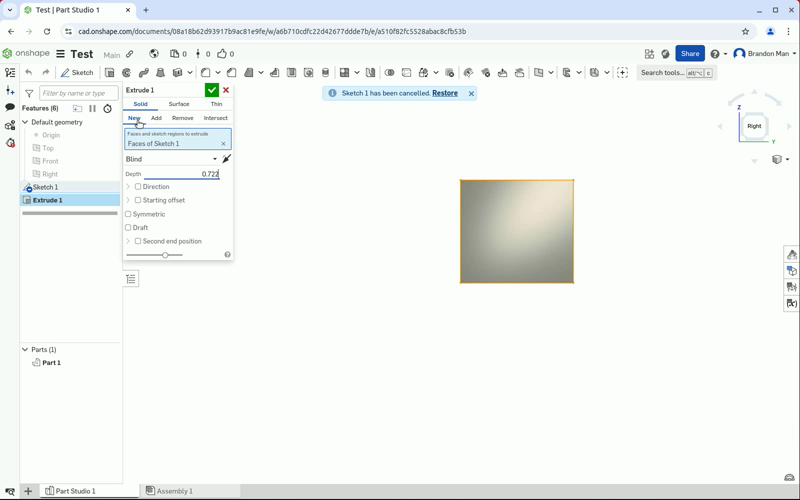
key(enter)
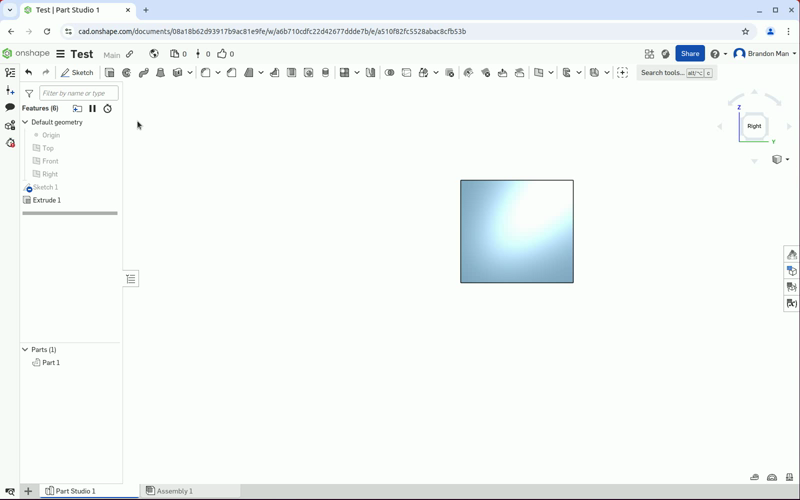
key(shift+h)
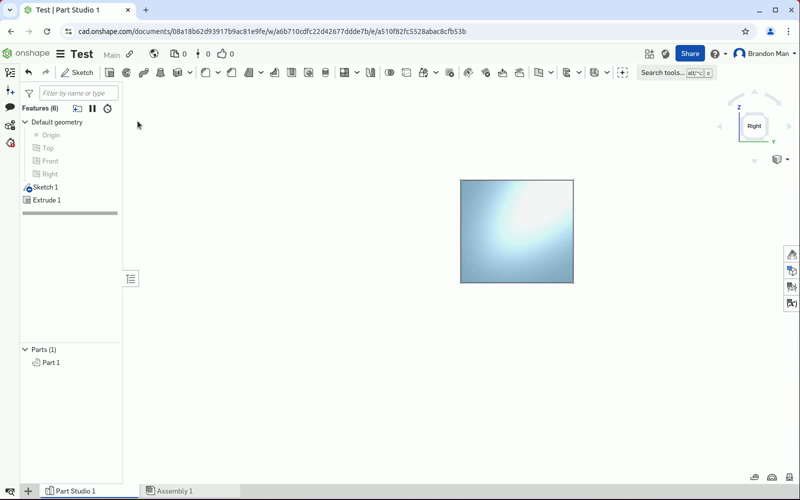
key(shift+h)
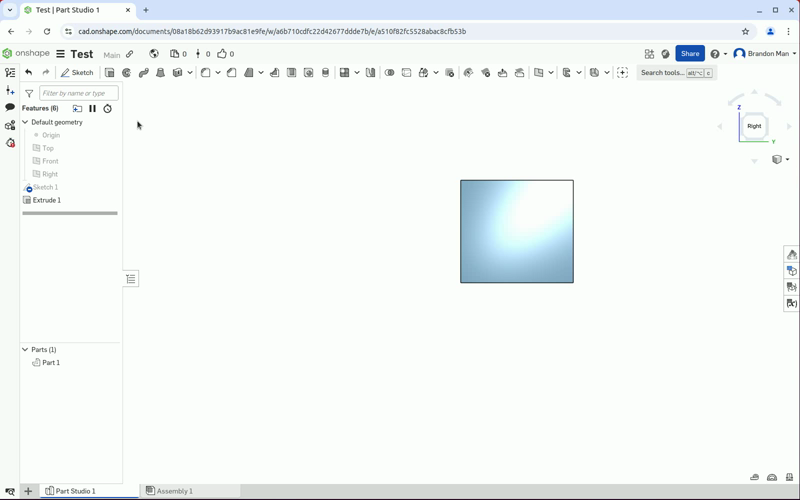
mouse_move(73, 189)
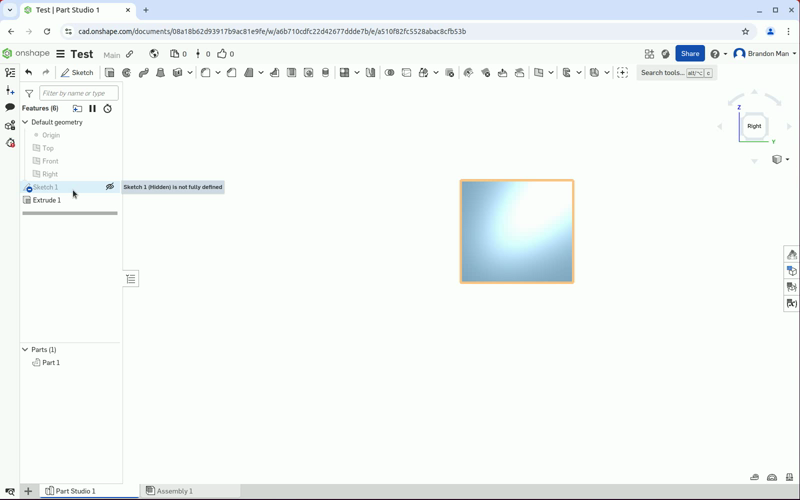
click(73, 189)
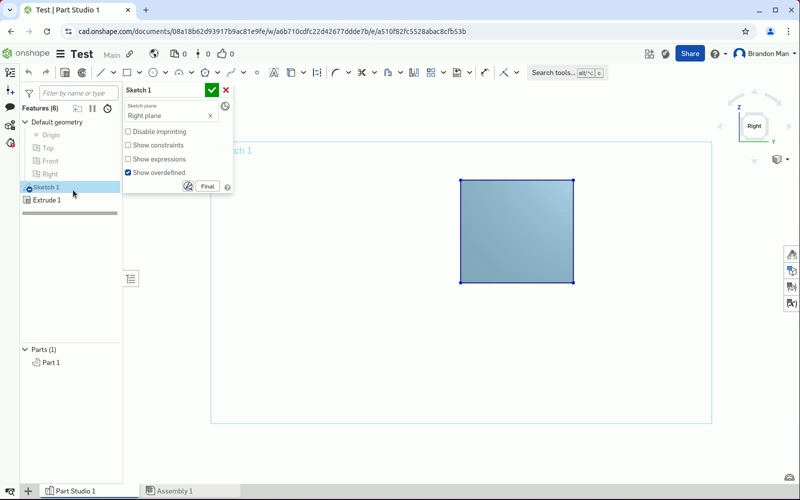
mouse_move(229, 92)
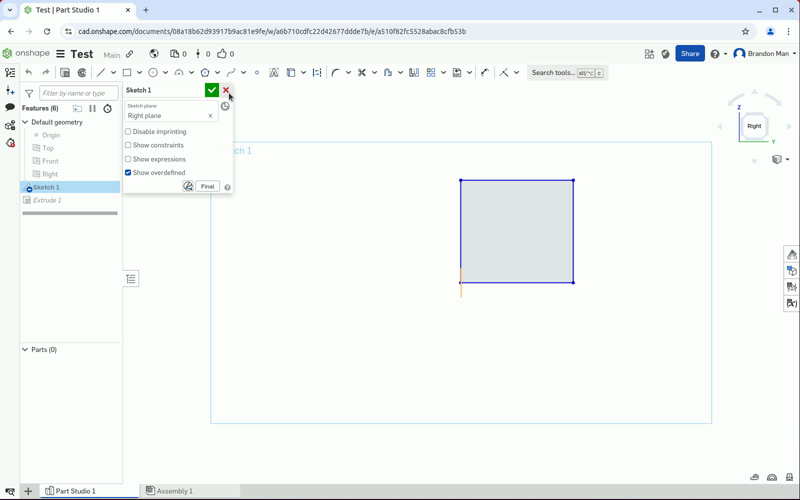
click(229, 92)
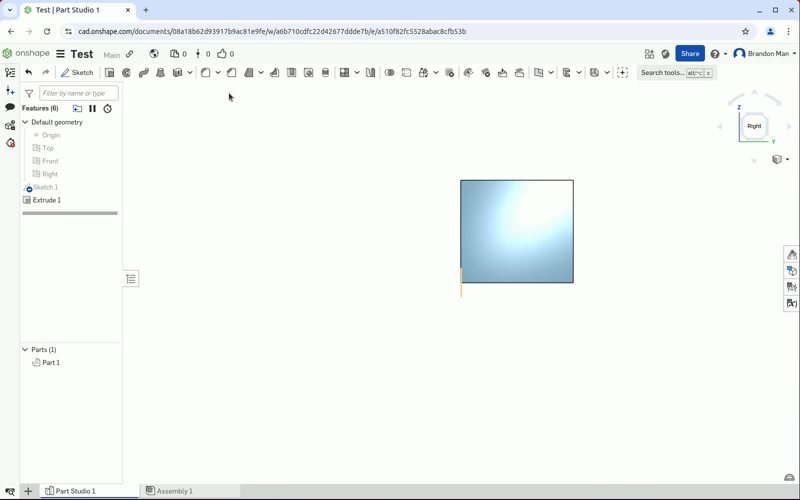
mouse_move(541, 75)
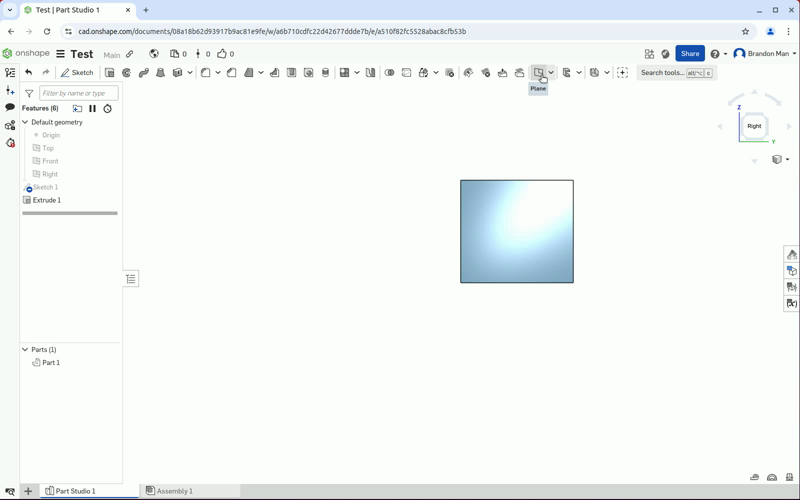
click(541, 75)
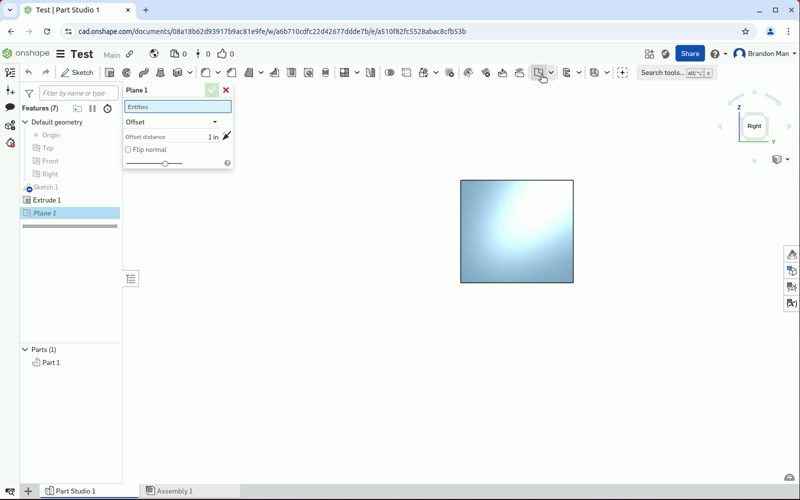
mouse_move(73, 176)
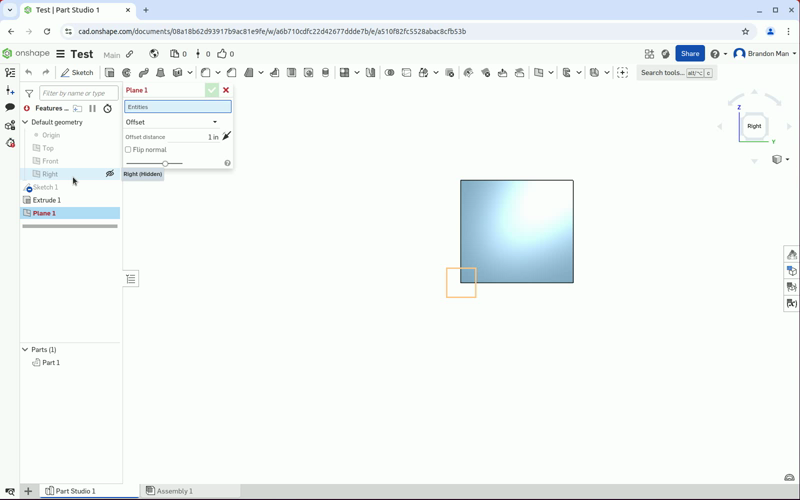
click(73, 176)
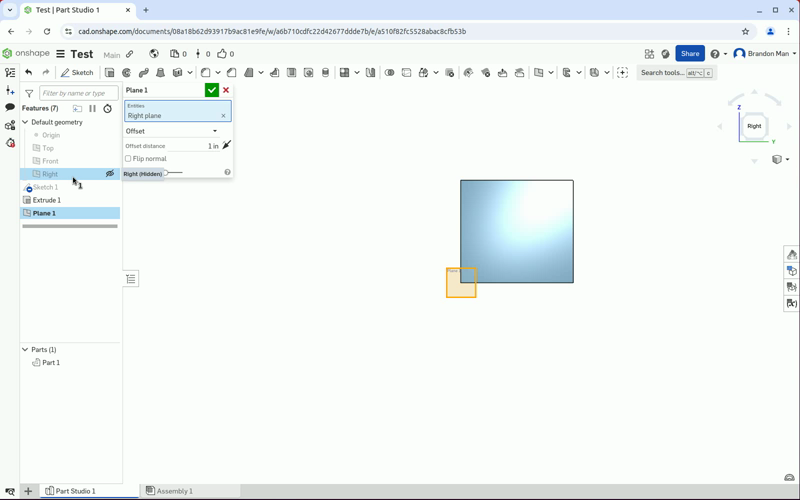
key(tab, 2)
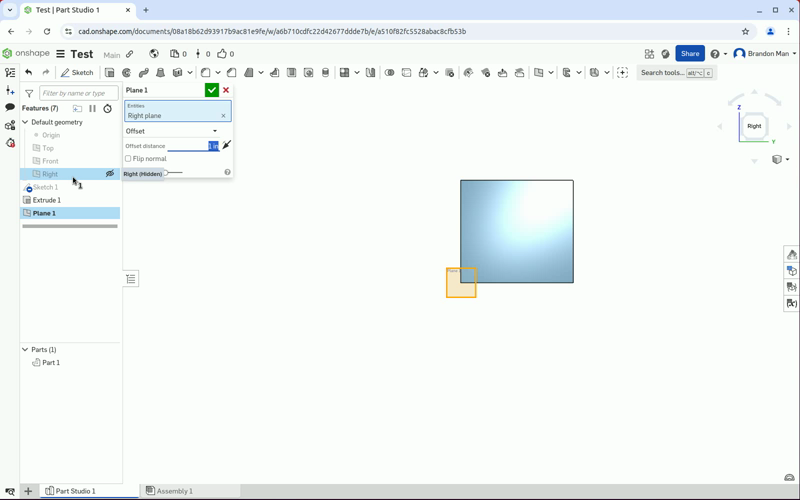
text(0.709)
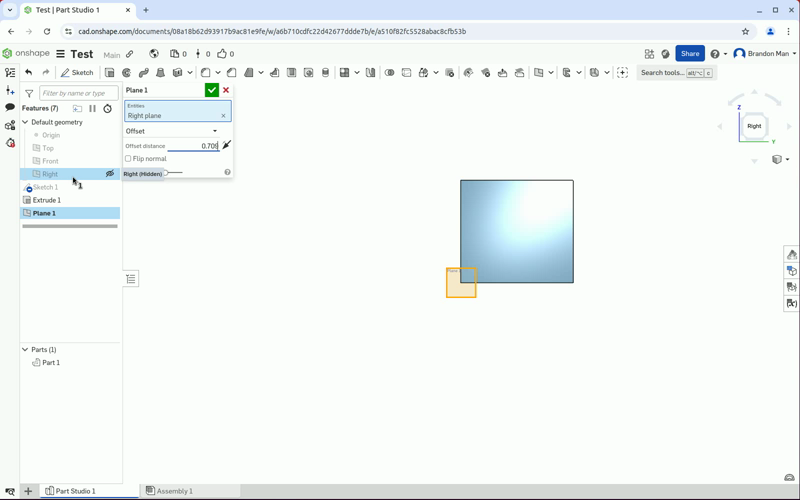
key(enter, 2)
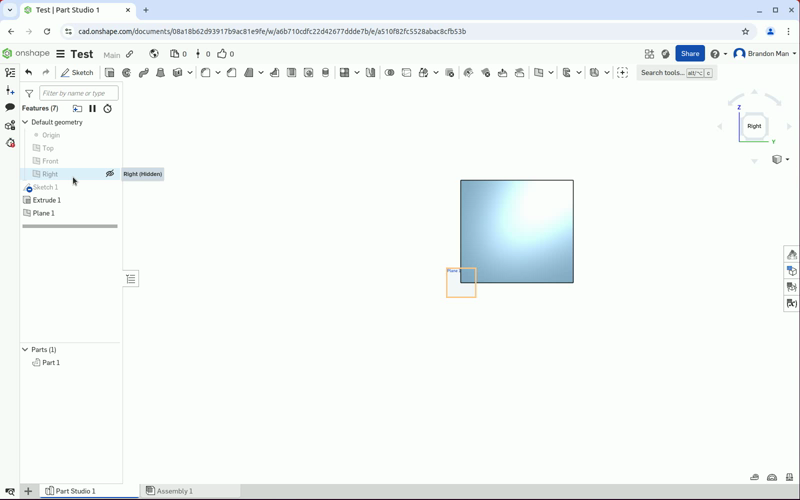
key(shift+s)
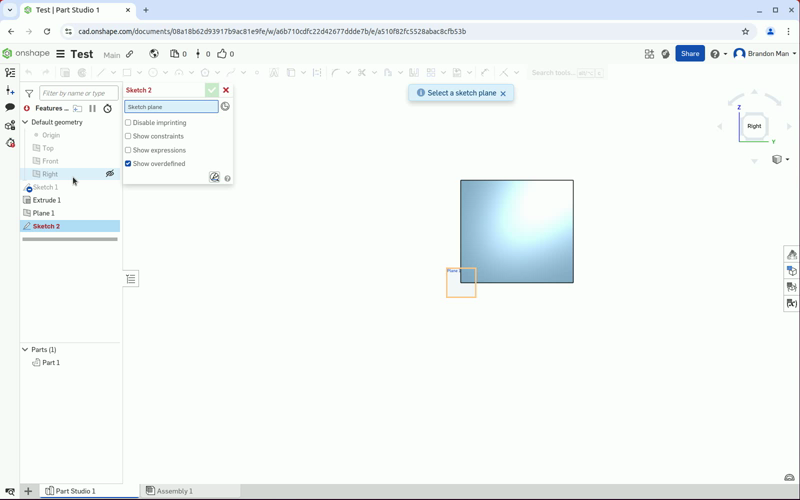
mouse_move(73, 215)
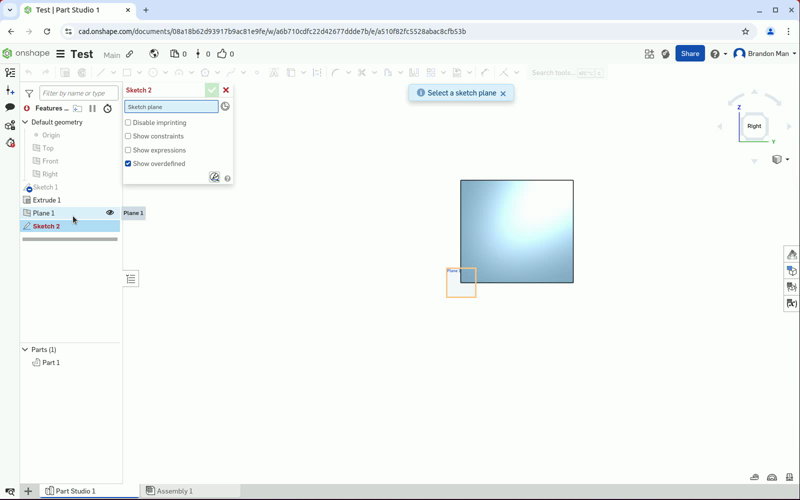
click(73, 215)
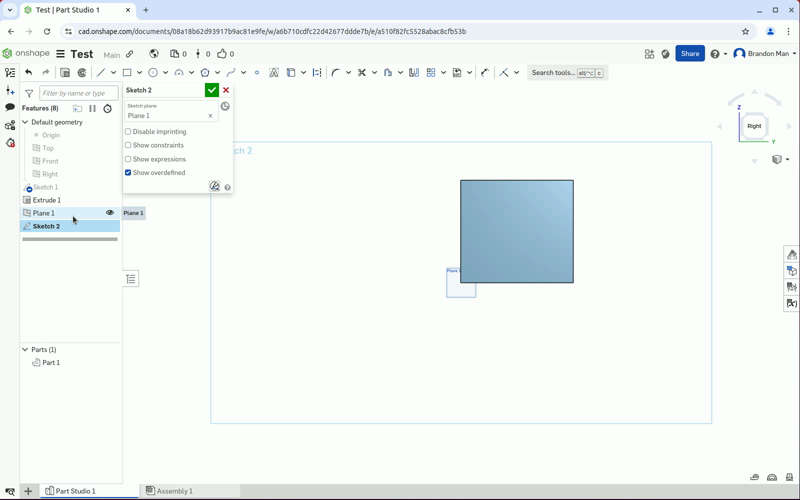
mouse_move(73, 352)
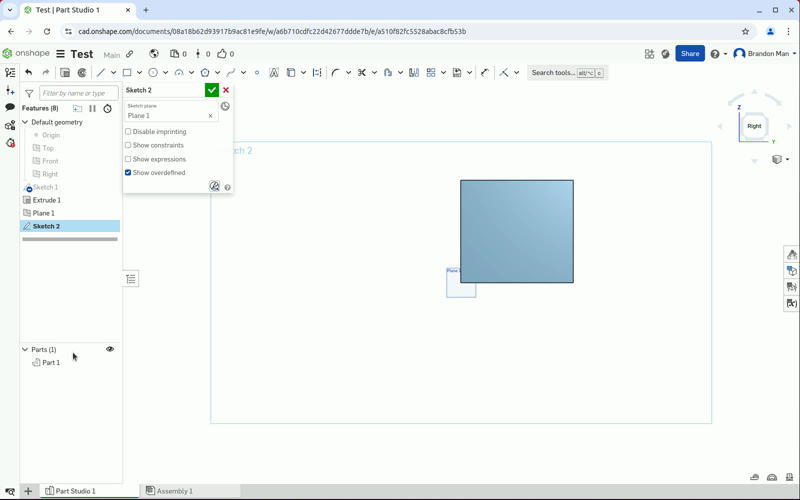
key(y)
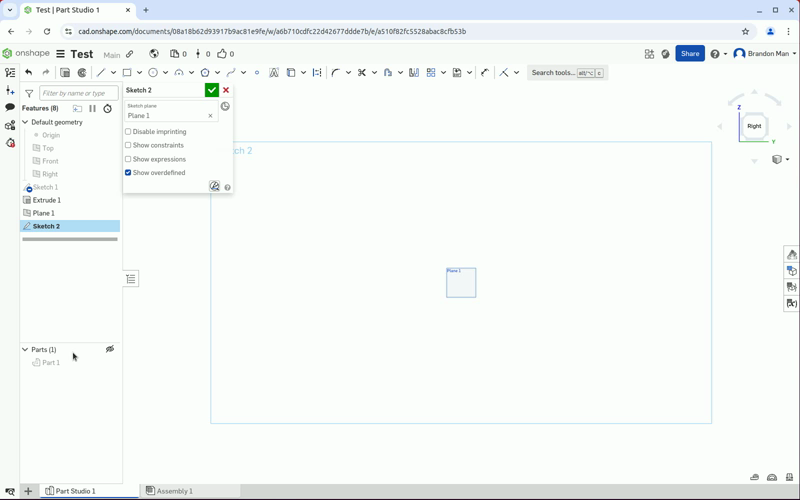
key(l)
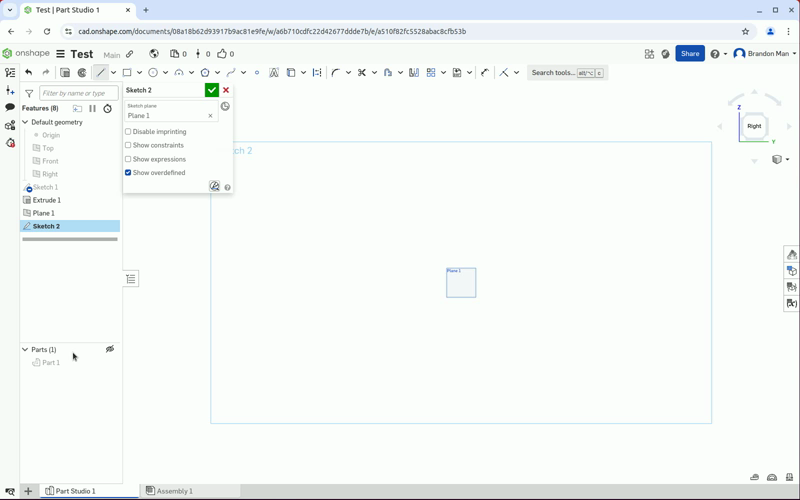
key_down(shift)
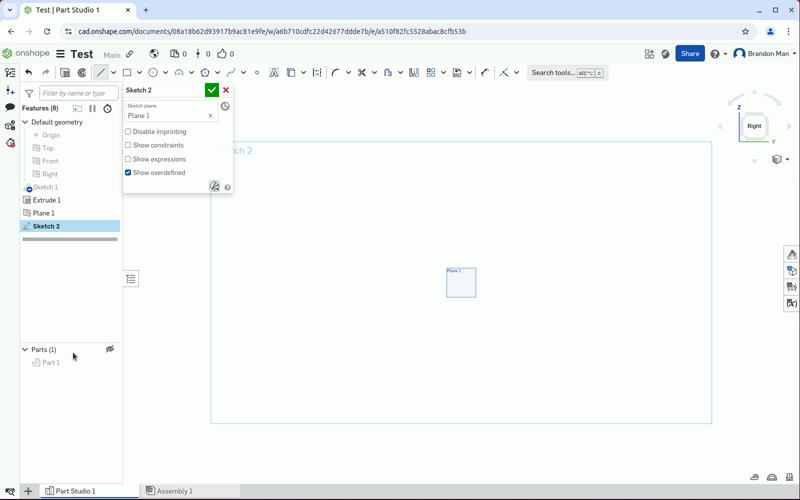
mouse_move(460, 227)
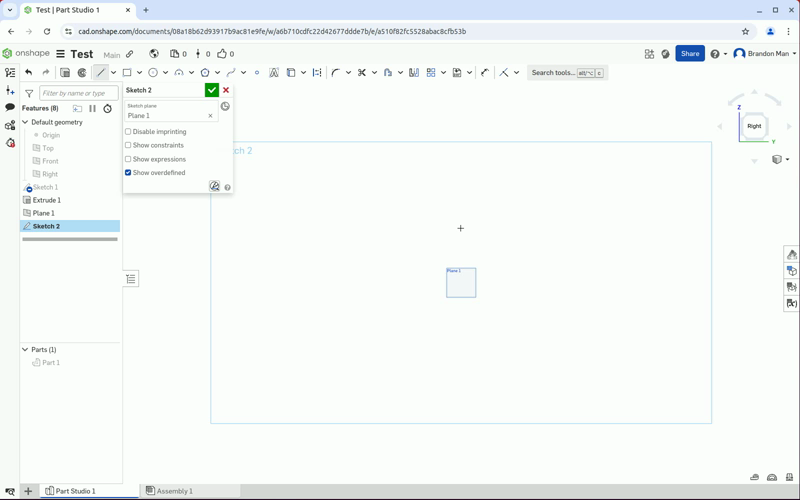
click(460, 227)
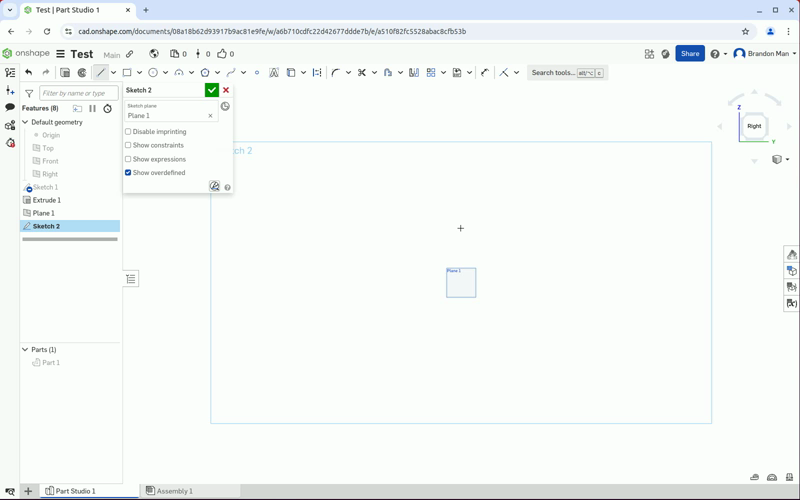
key_up(shift)
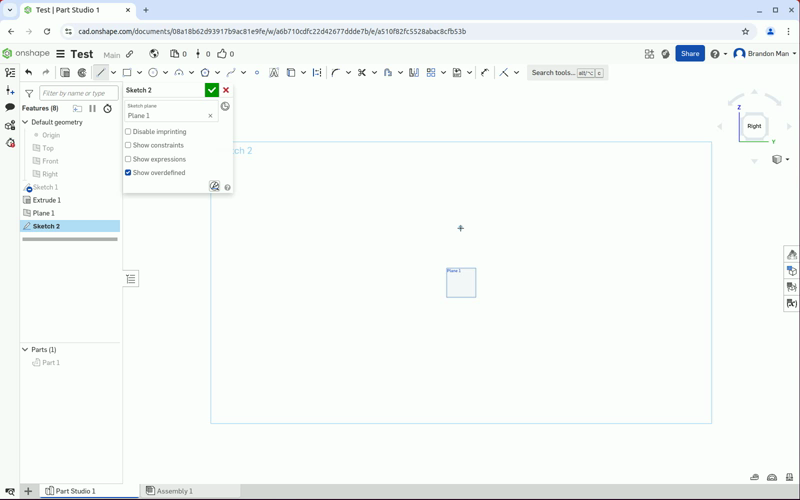
key_down(shift)
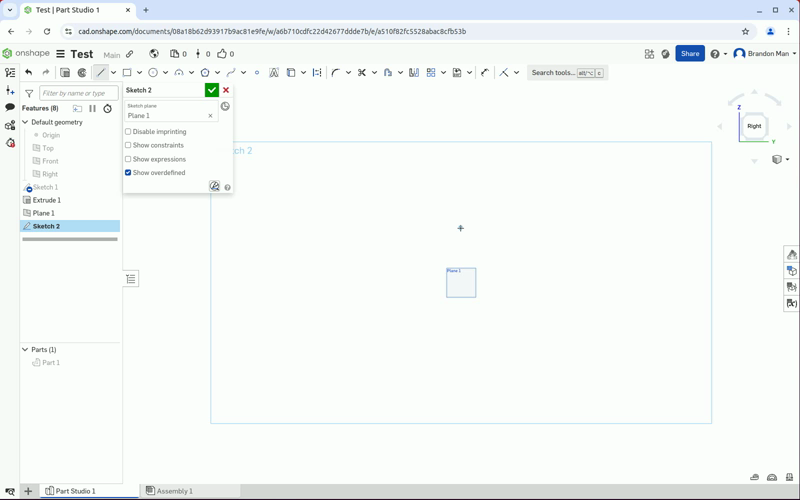
mouse_move(573, 228)
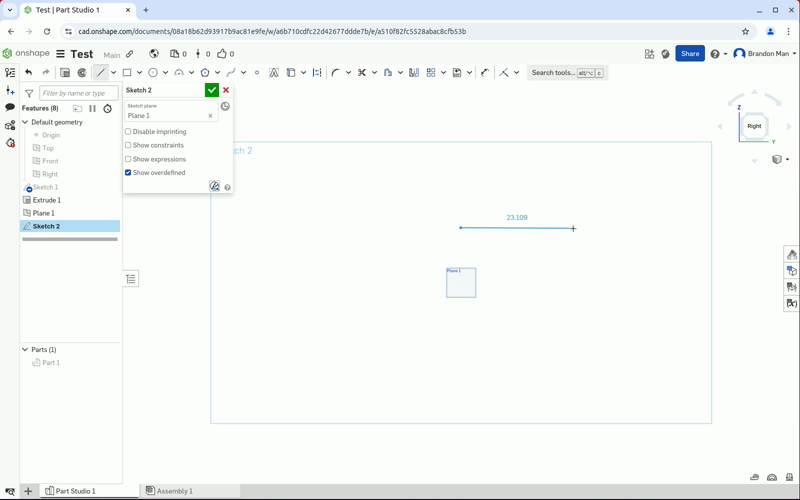
click(573, 228)
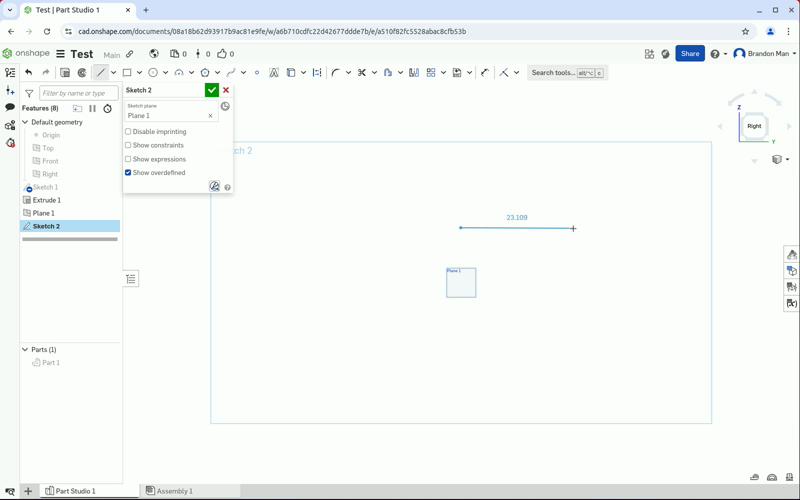
key_up(shift)
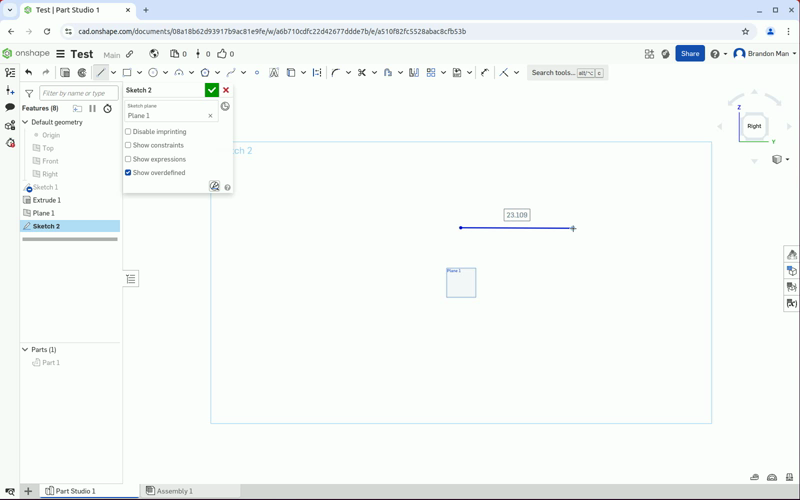
key_down(shift)
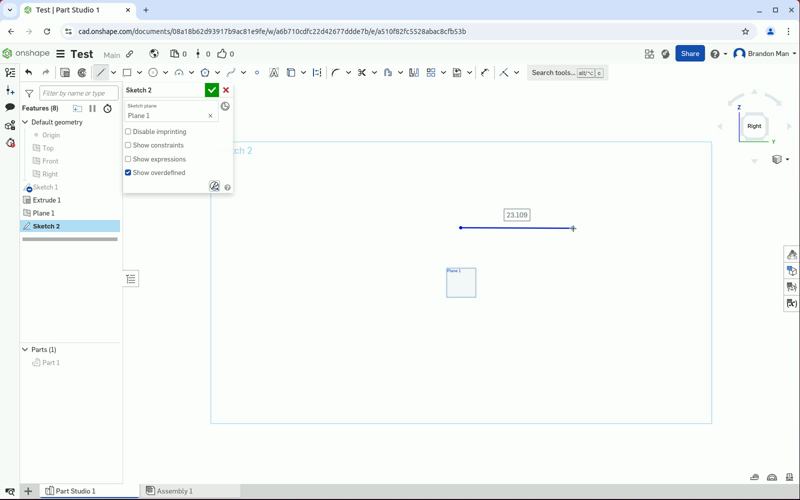
mouse_move(589, 228)
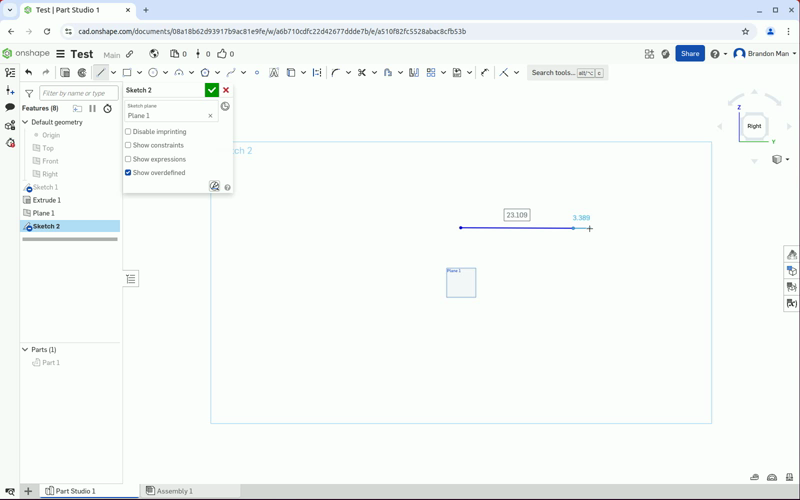
mouse_move(573, 224)
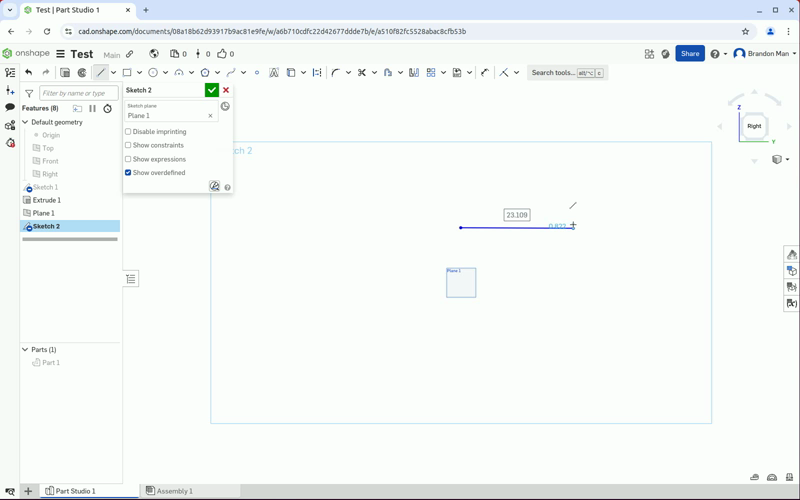
scroll(6)
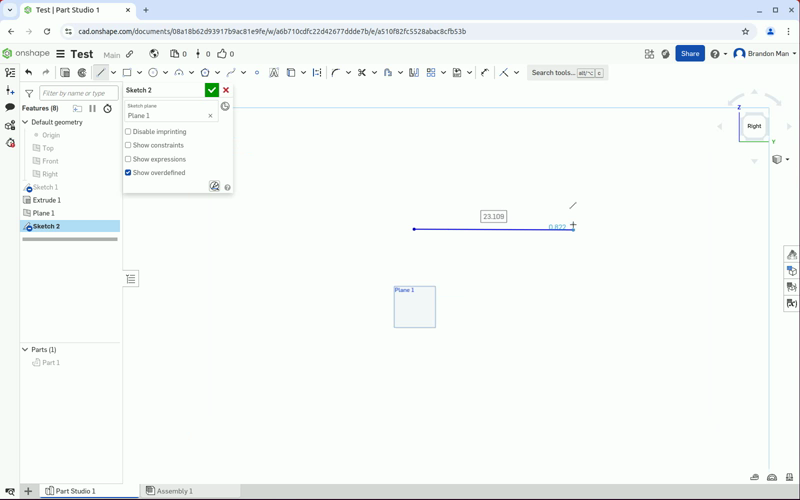
scroll(6)
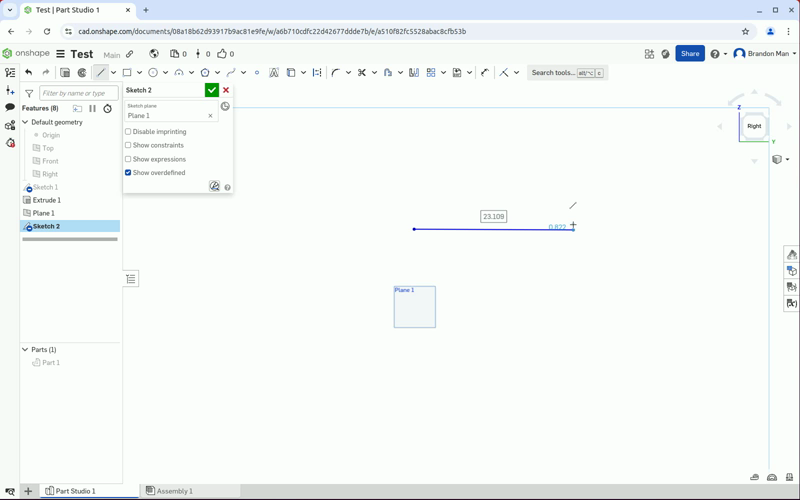
scroll(6)
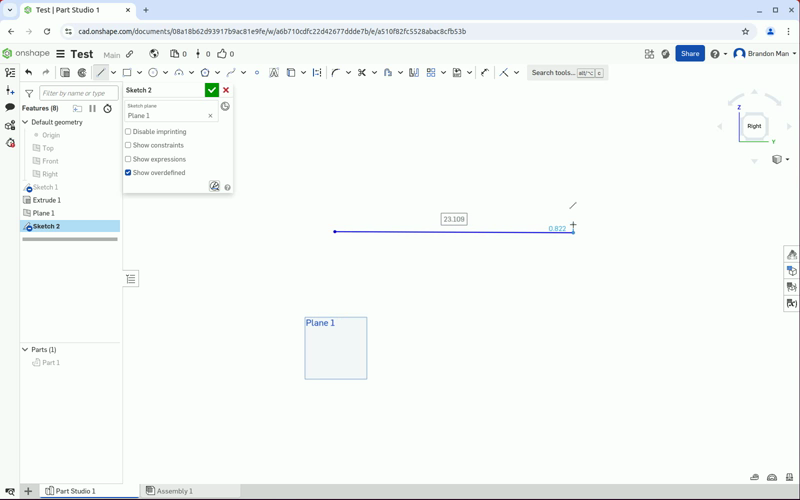
scroll(6)
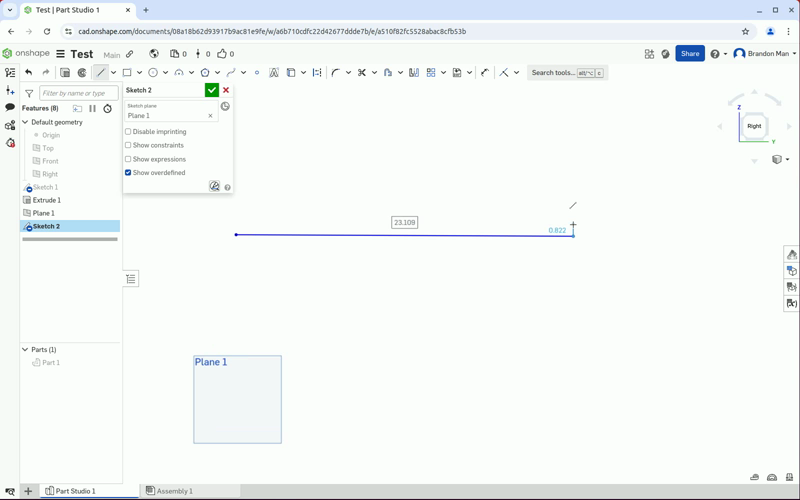
scroll(6)
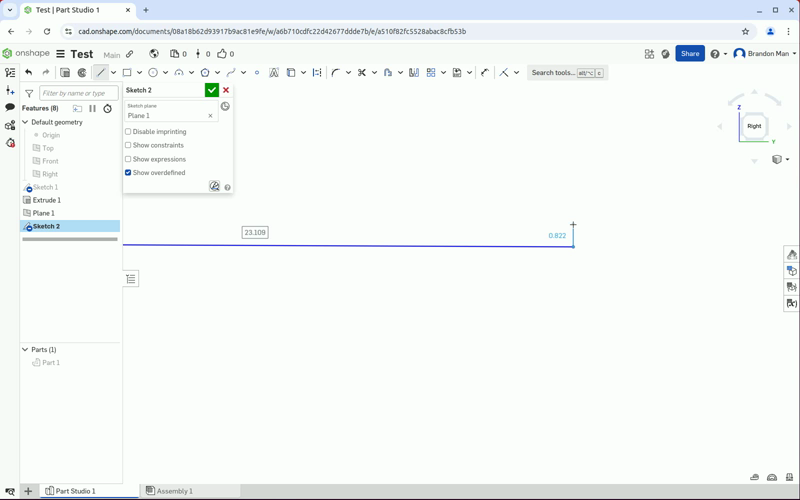
scroll(6)
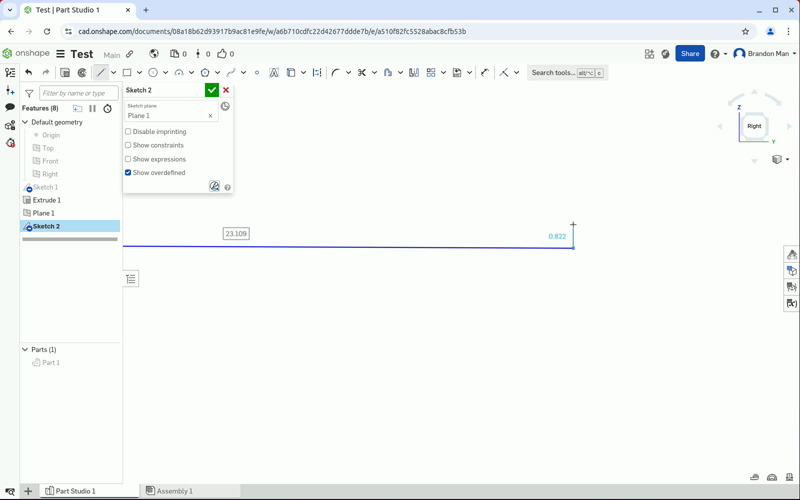
scroll(6)
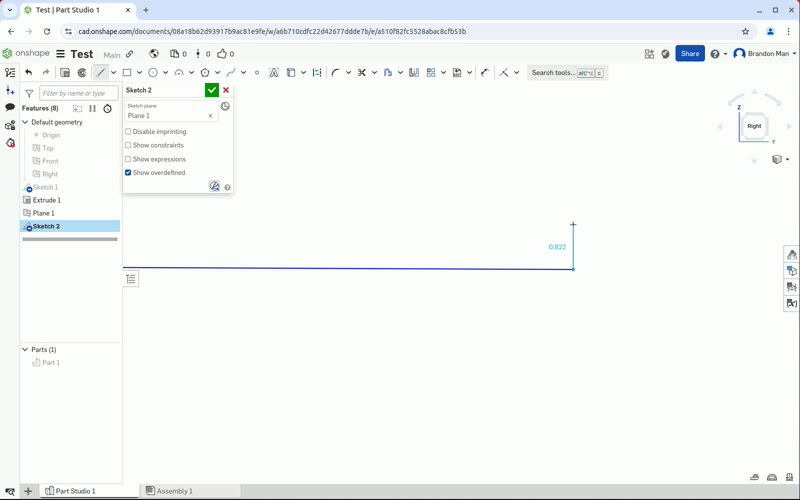
click(573, 224)
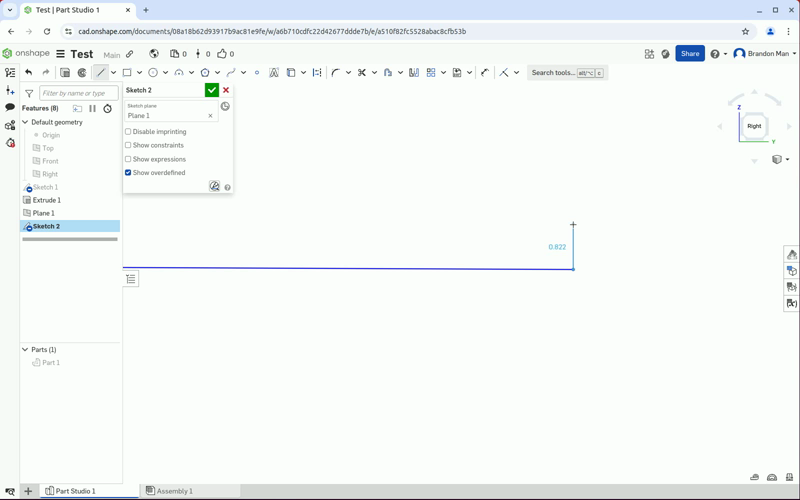
scroll(-6)
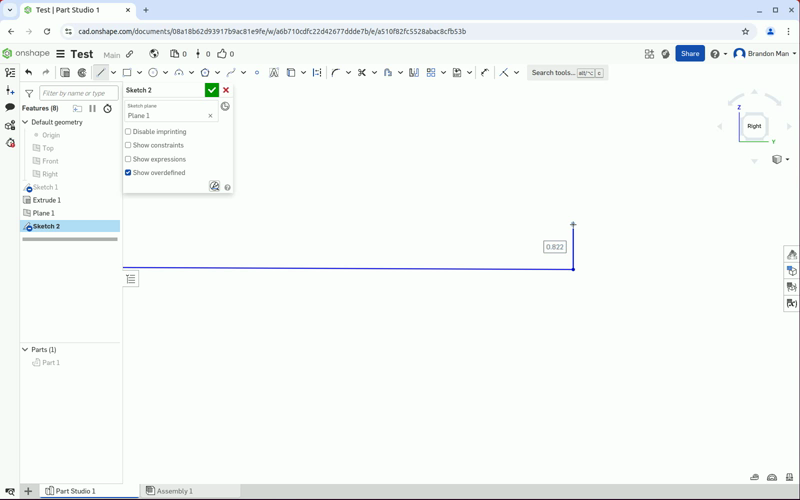
scroll(-6)
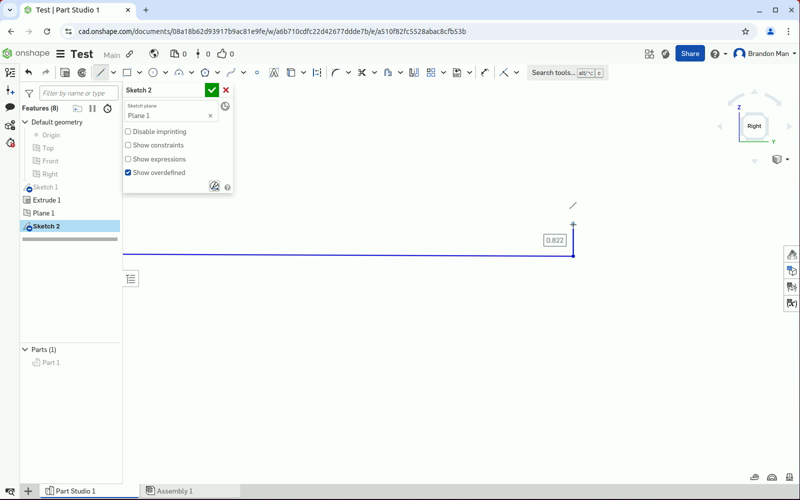
scroll(-6)
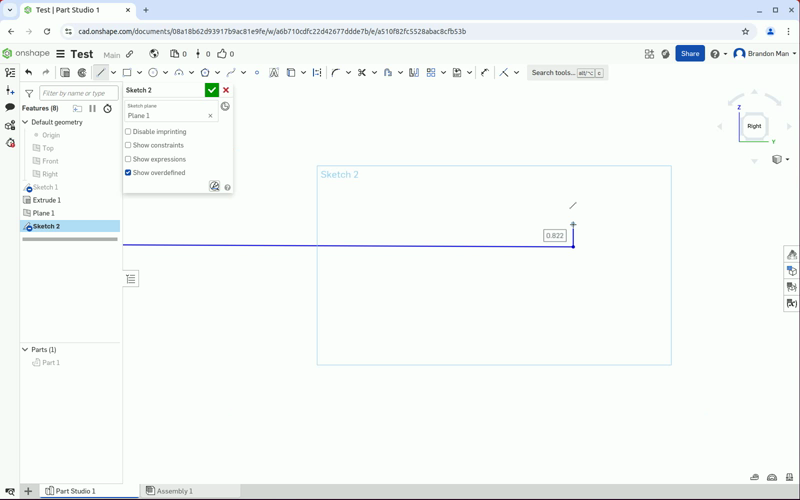
scroll(-6)
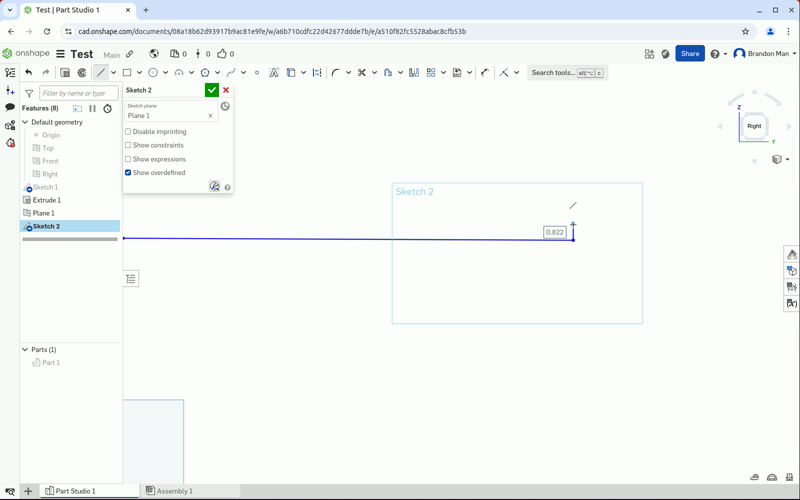
scroll(-6)
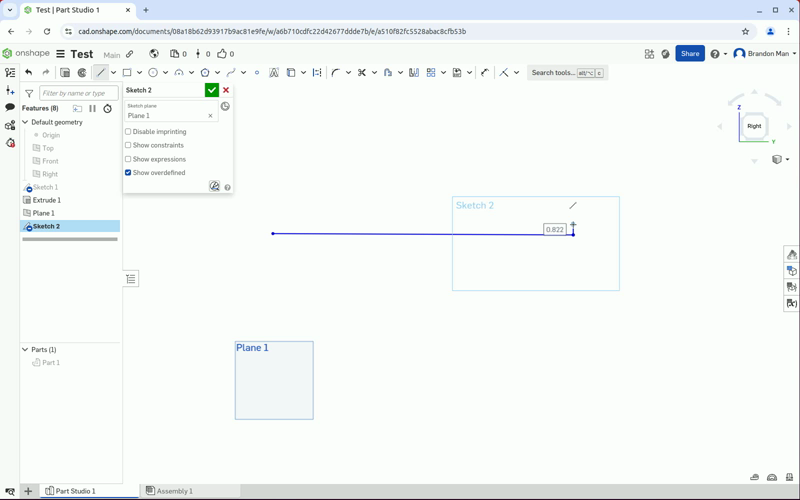
scroll(-6)
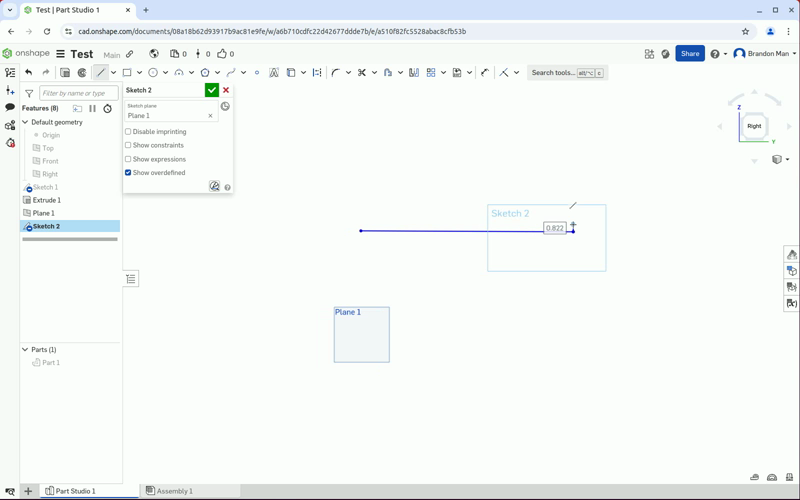
scroll(-6)
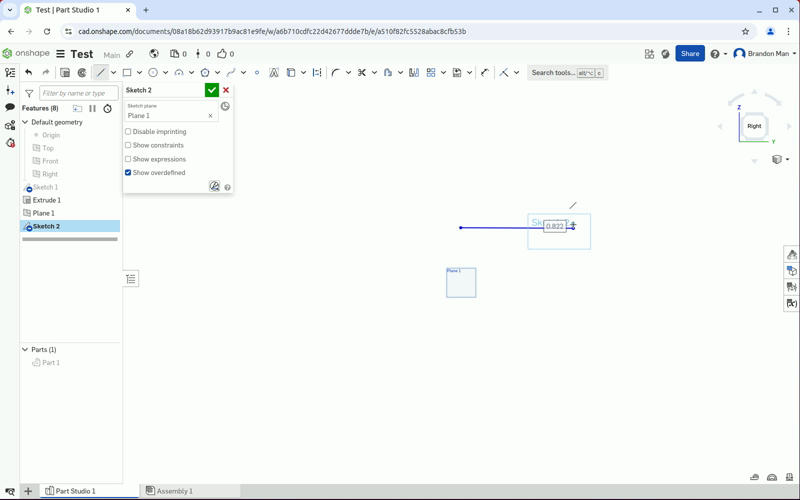
key_up(shift)
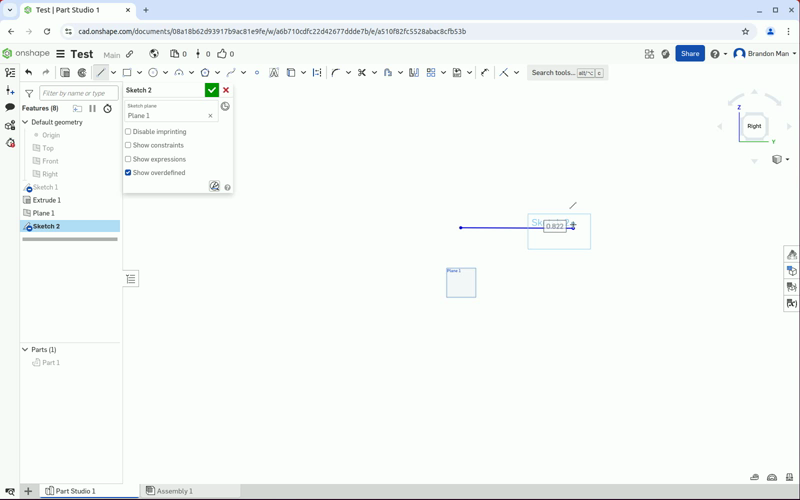
key_down(shift)
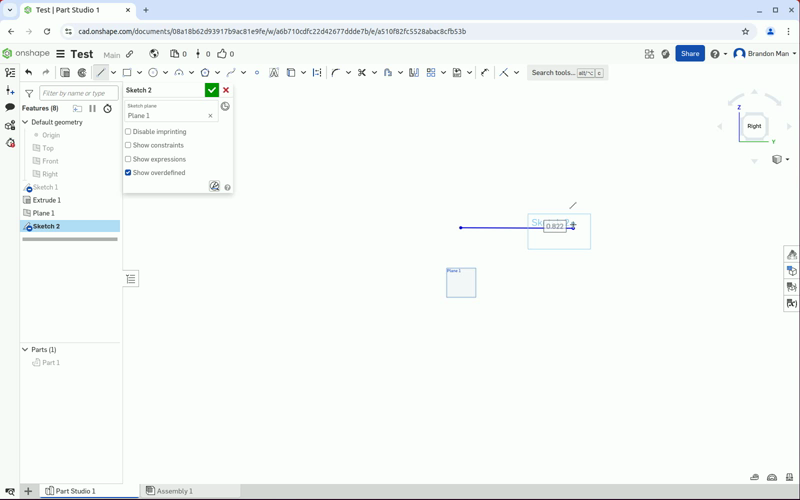
mouse_move(460, 224)
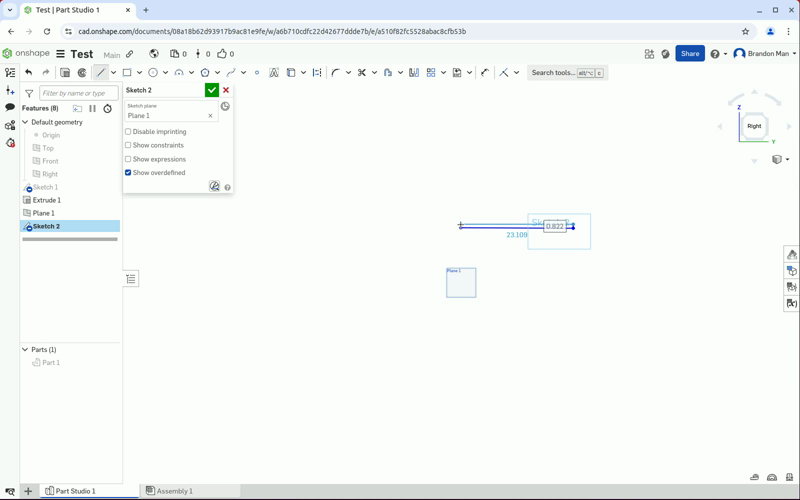
scroll(6)
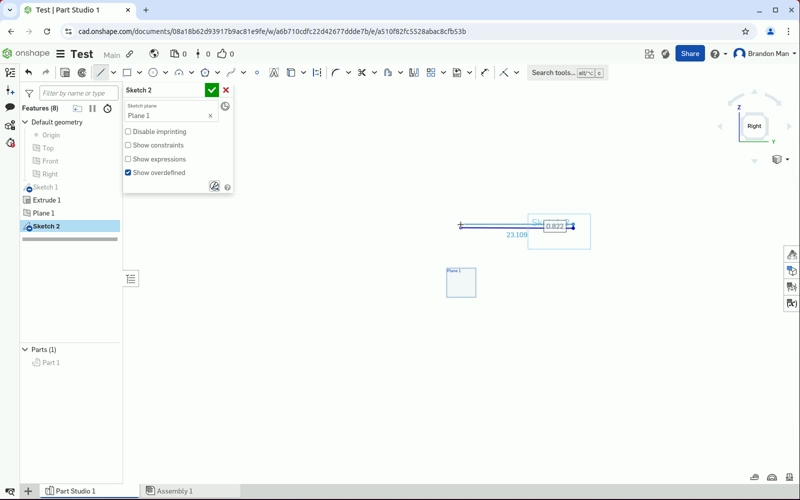
scroll(6)
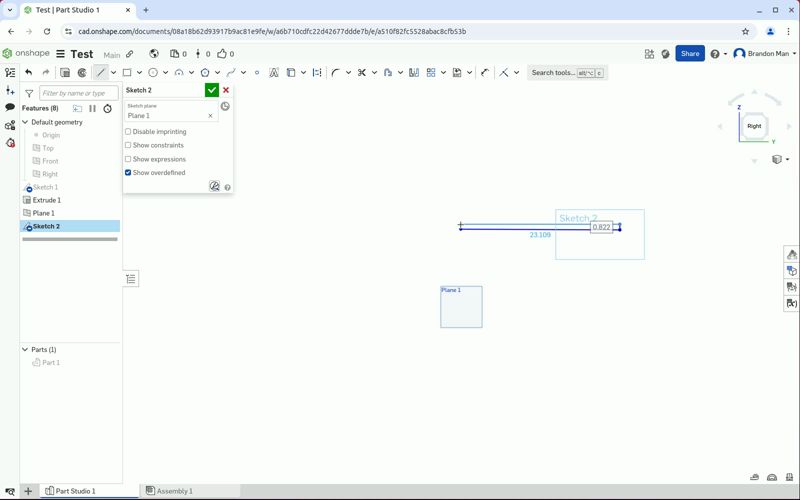
scroll(6)
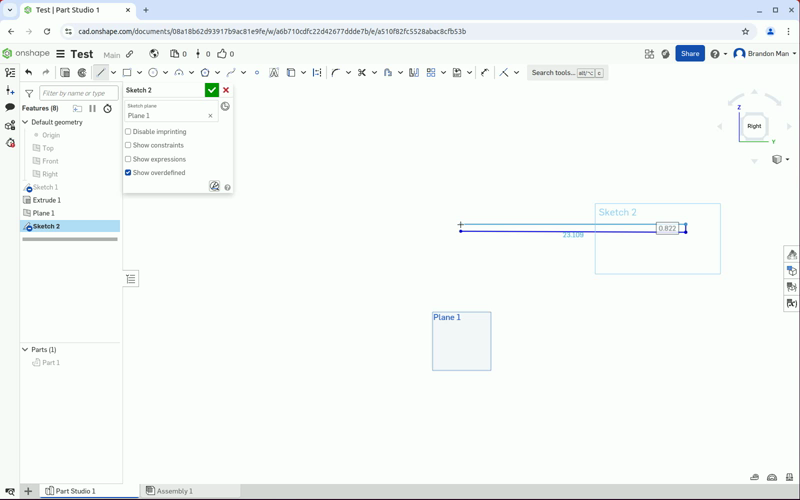
scroll(6)
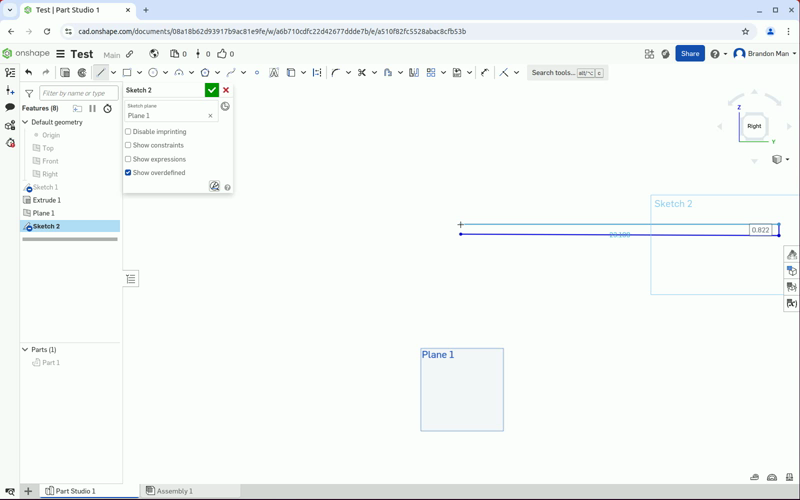
scroll(6)
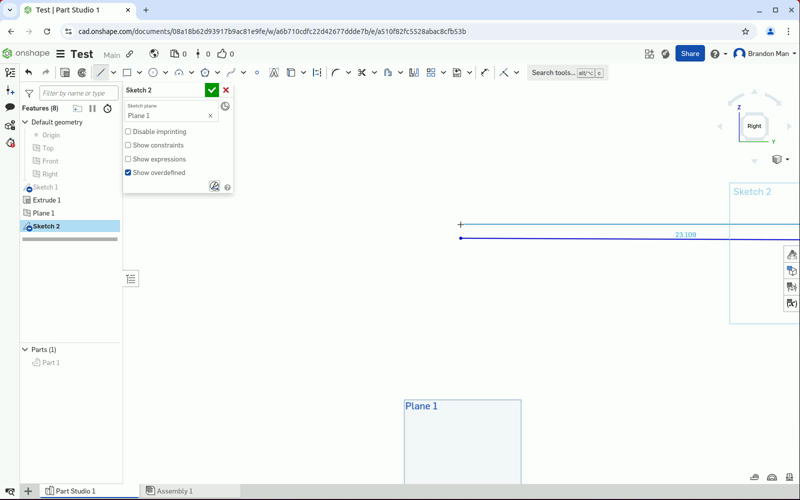
scroll(6)
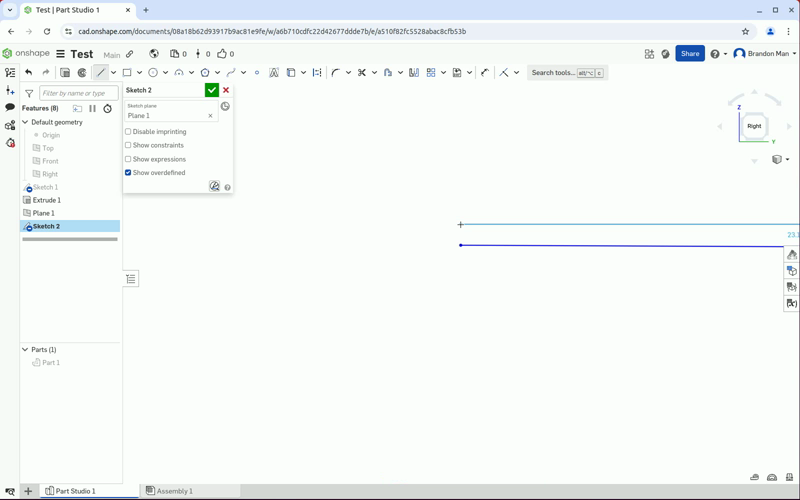
scroll(6)
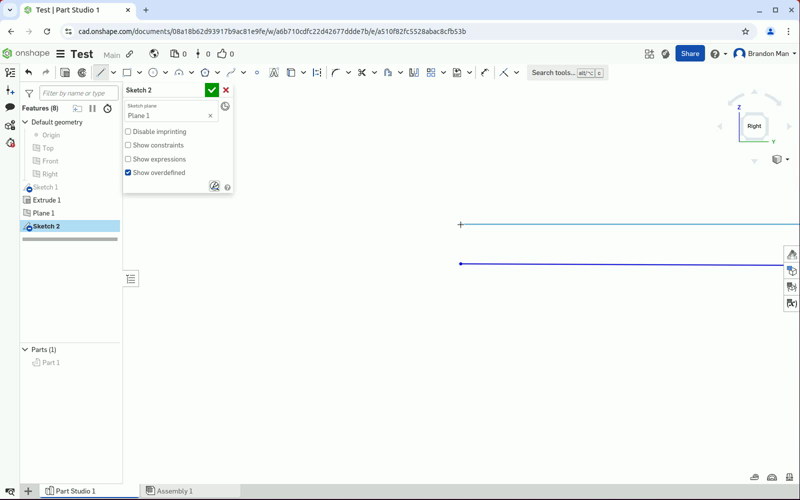
click(460, 224)
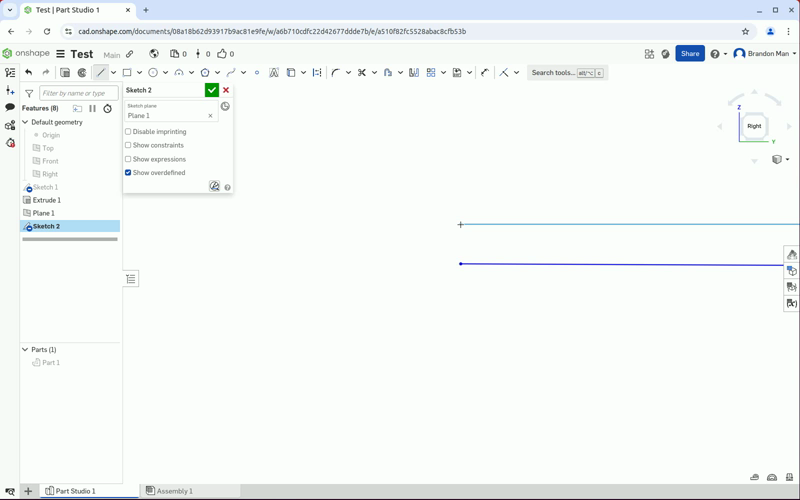
scroll(-6)
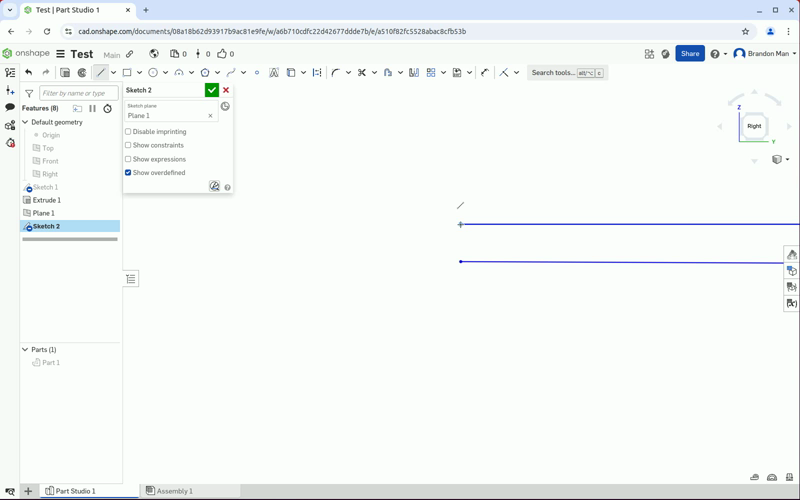
scroll(-6)
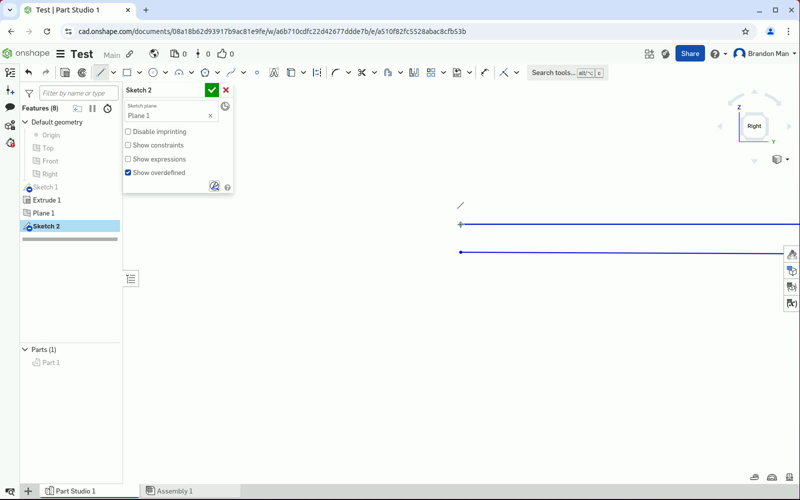
scroll(-6)
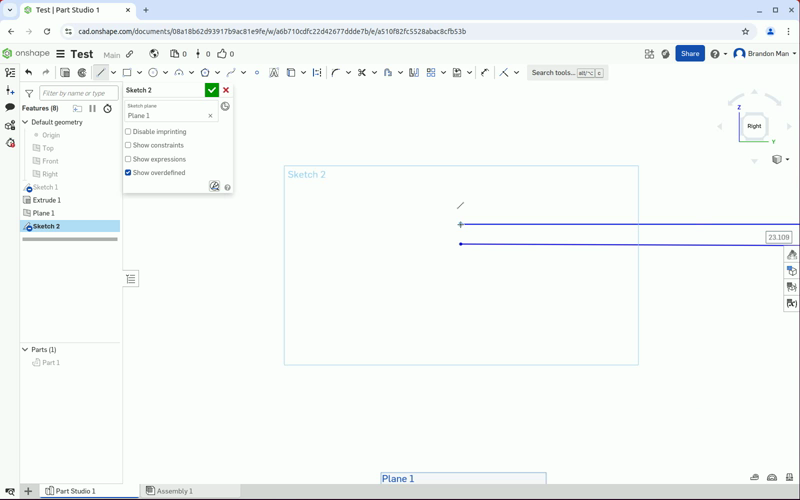
scroll(-6)
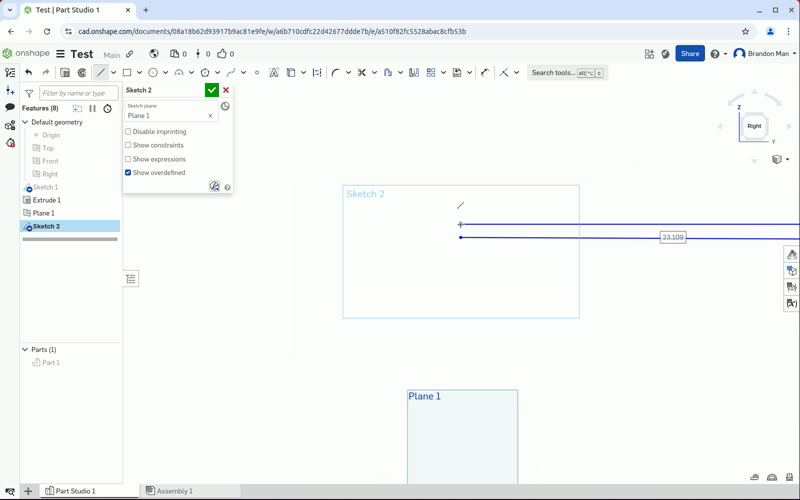
scroll(-6)
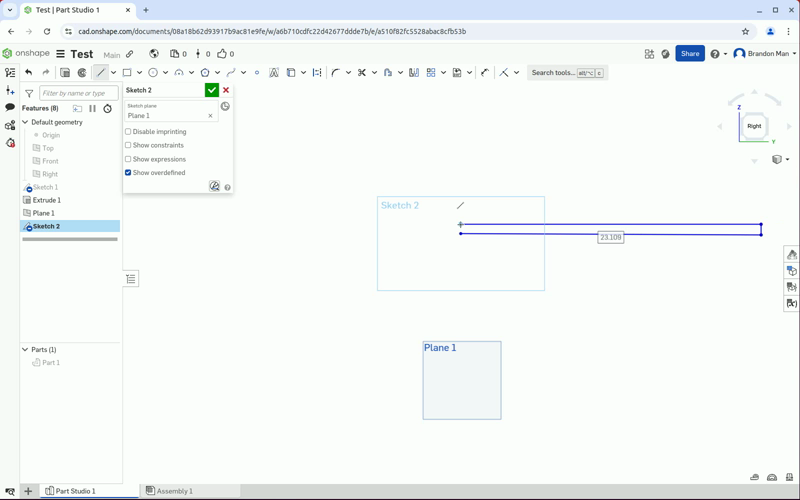
scroll(-6)
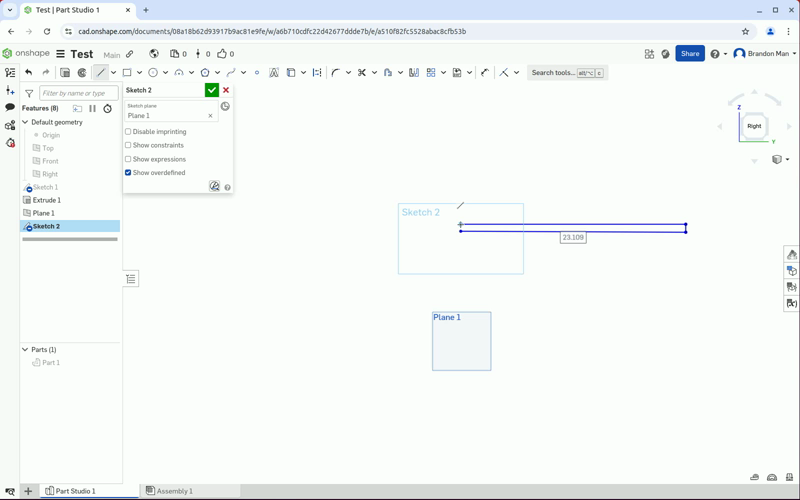
scroll(-6)
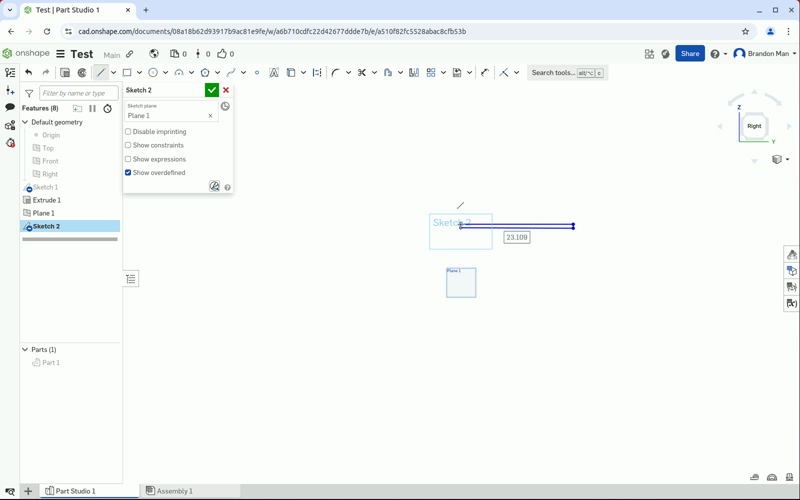
key_up(shift)
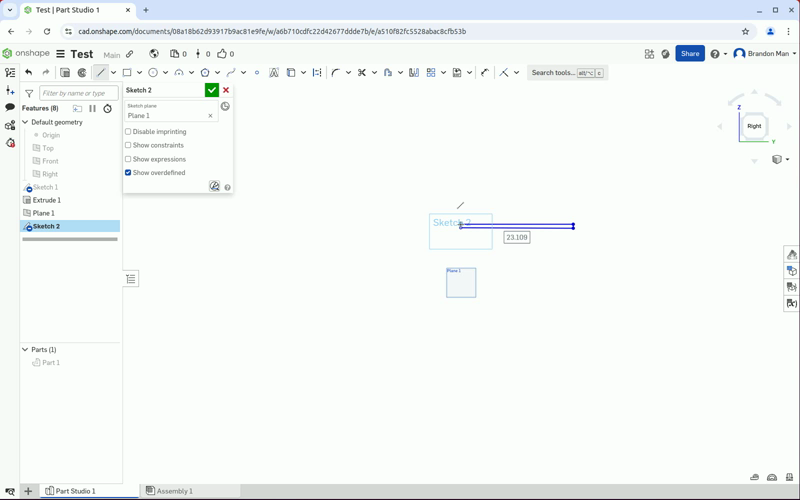
mouse_move(490, 224)
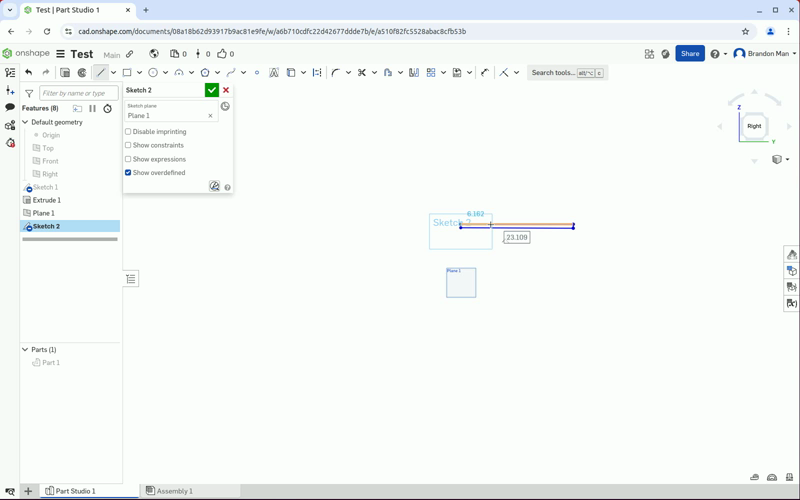
key_down(shift)
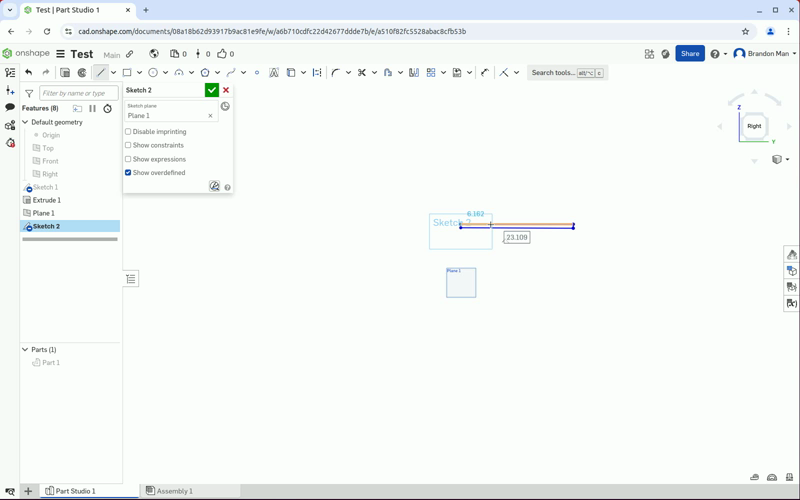
mouse_move(460, 227)
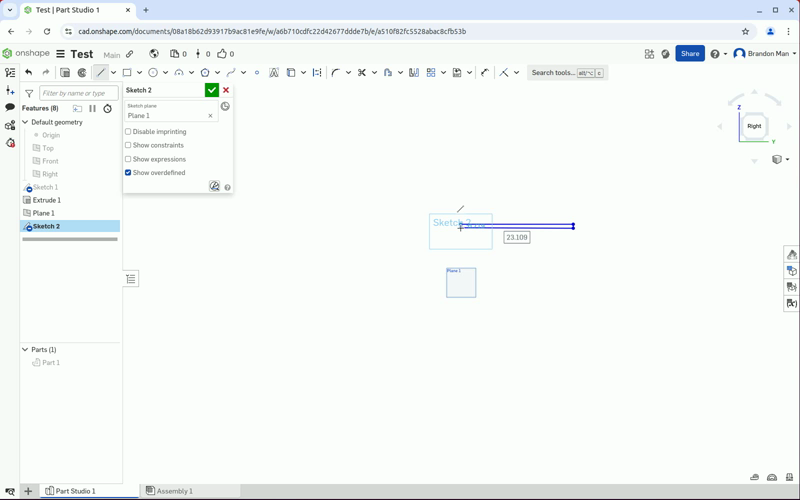
scroll(6)
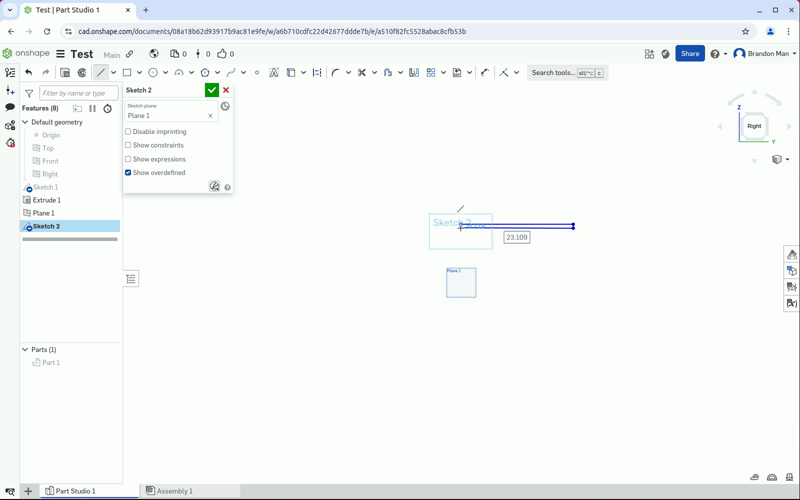
scroll(6)
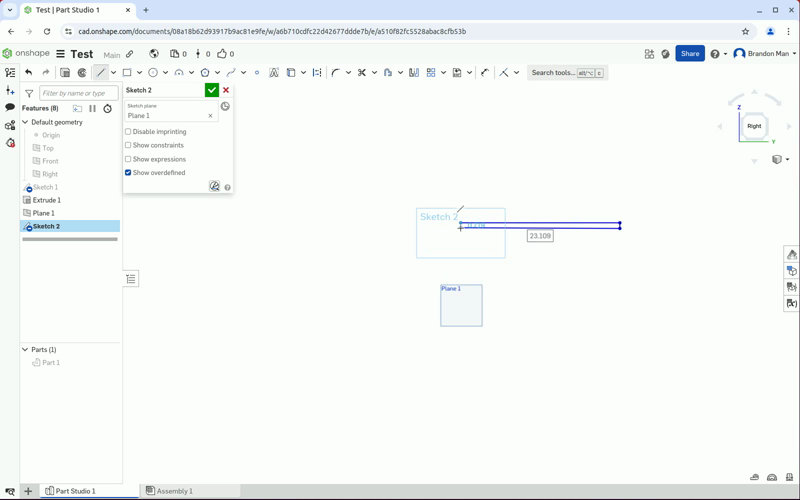
scroll(6)
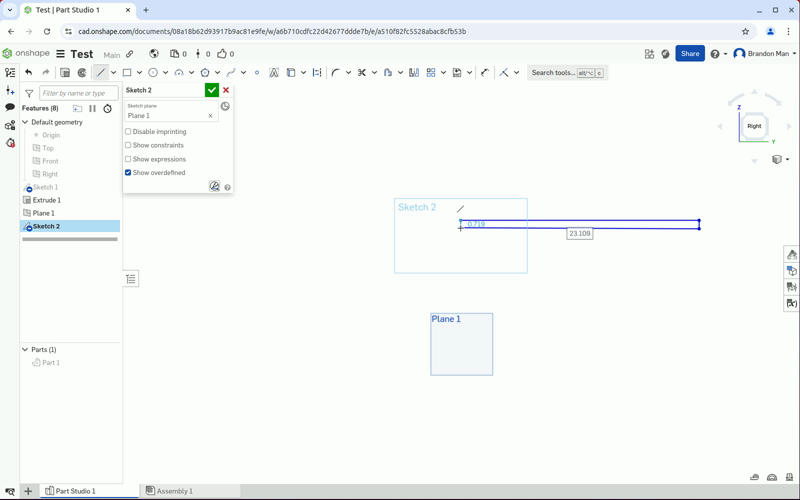
scroll(6)
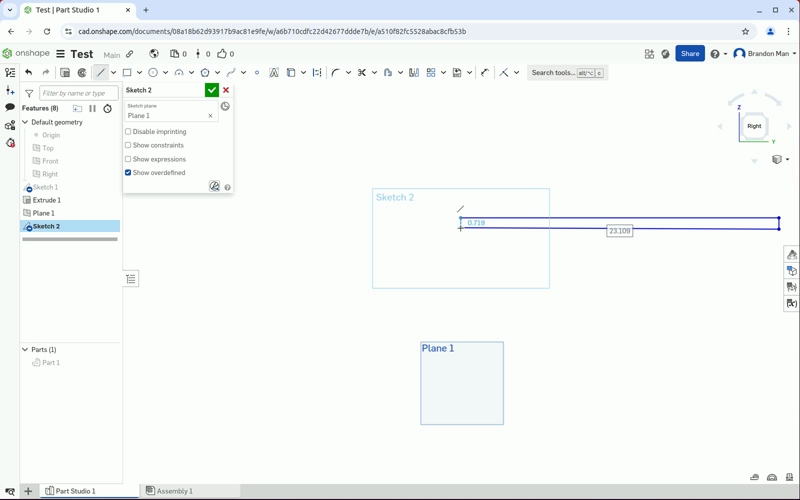
scroll(6)
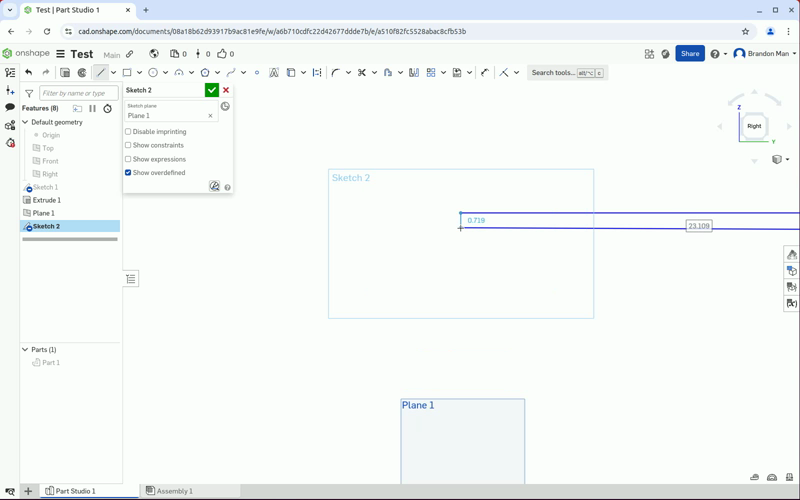
scroll(6)
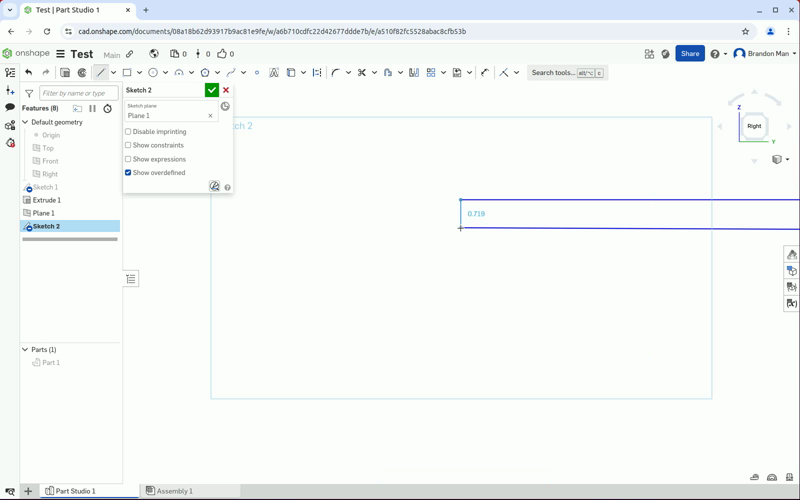
scroll(6)
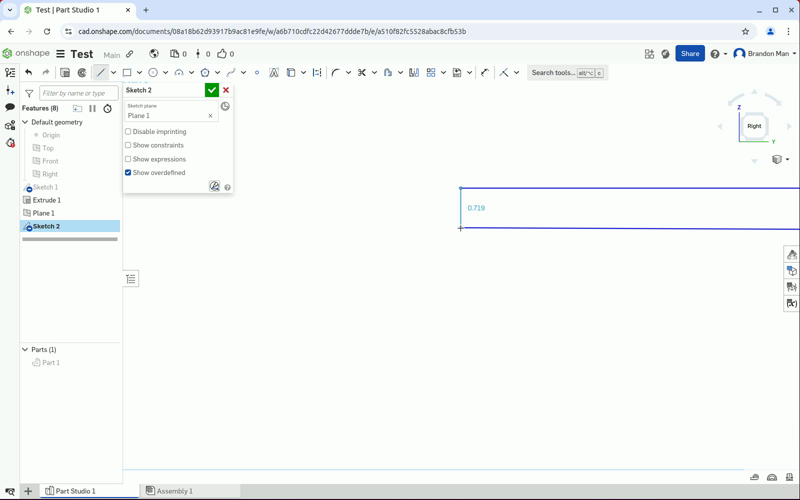
key_up(shift)
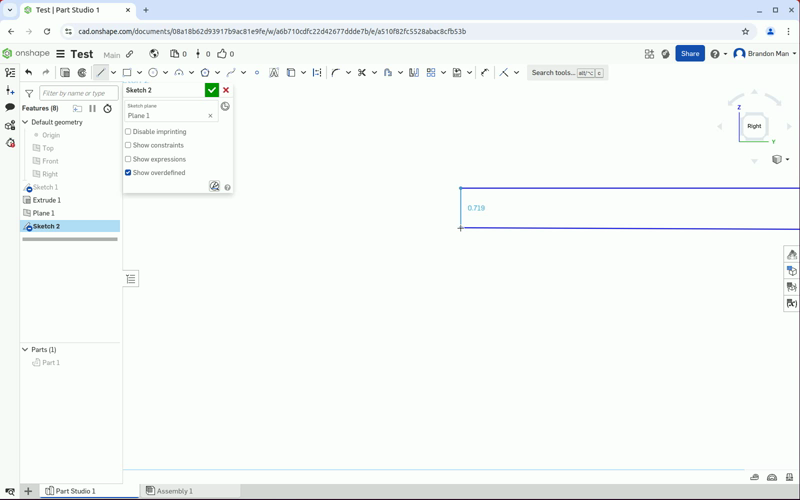
click(460, 227)
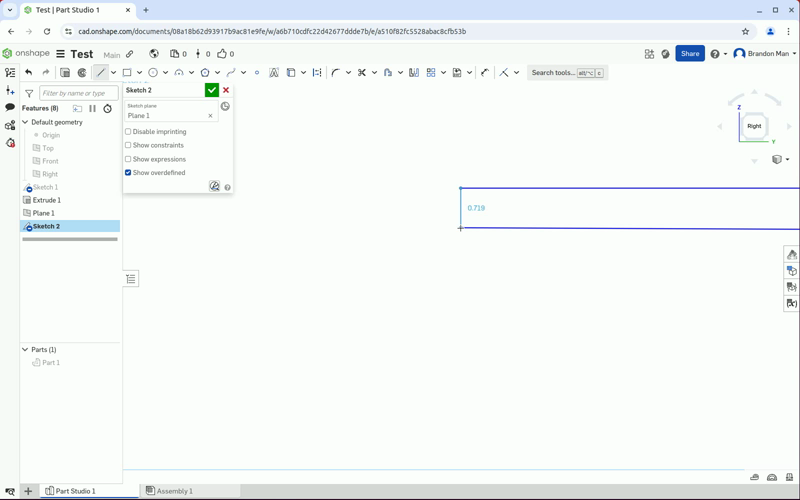
scroll(-6)
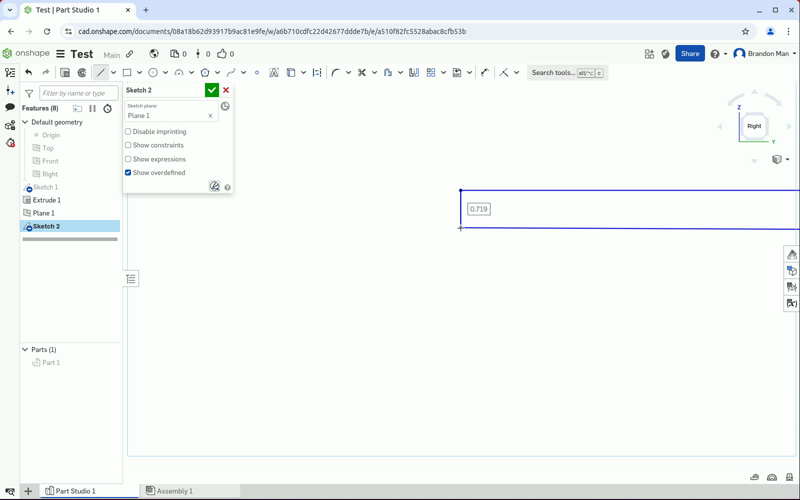
scroll(-6)
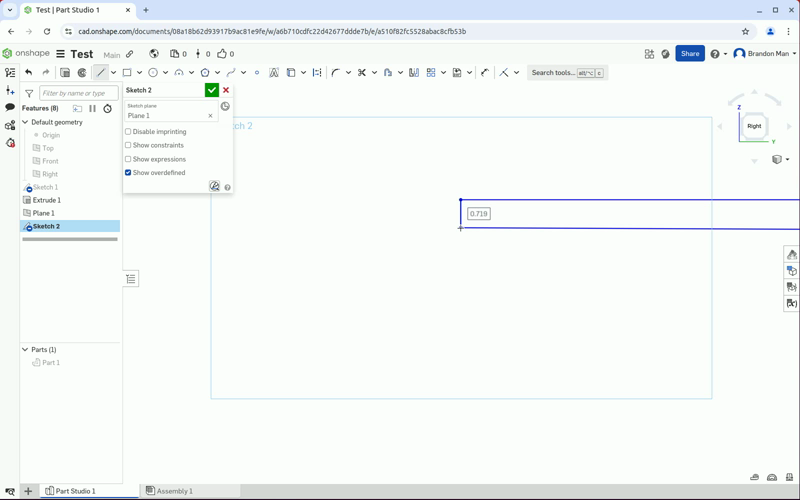
scroll(-6)
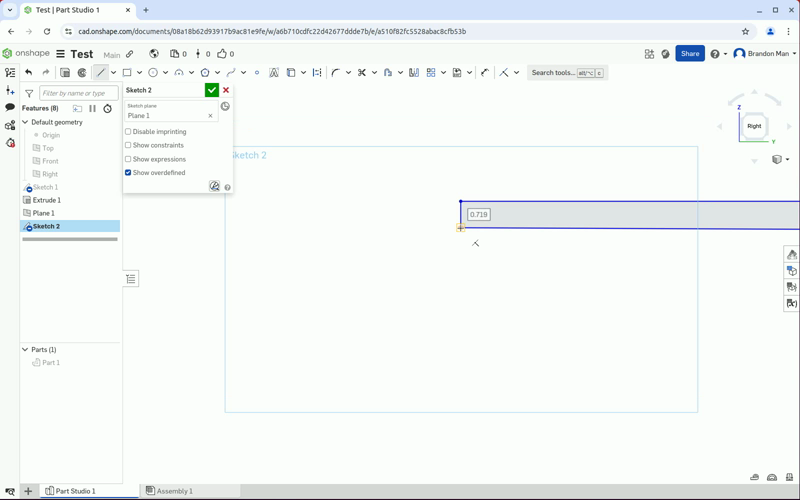
scroll(-6)
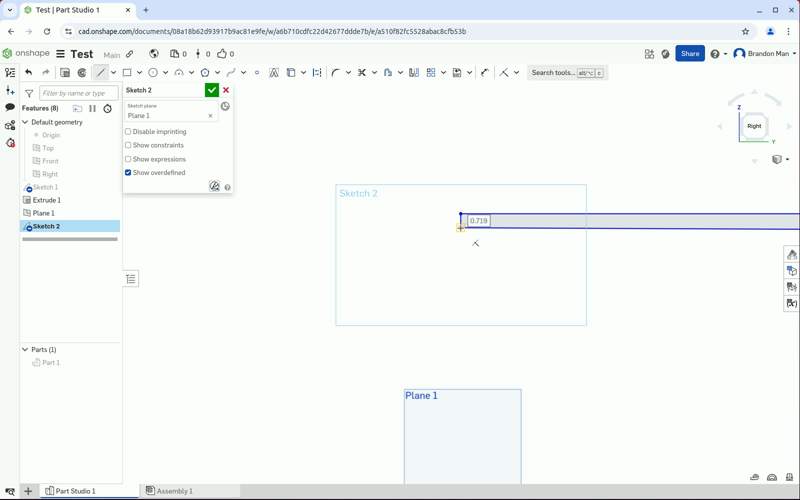
scroll(-6)
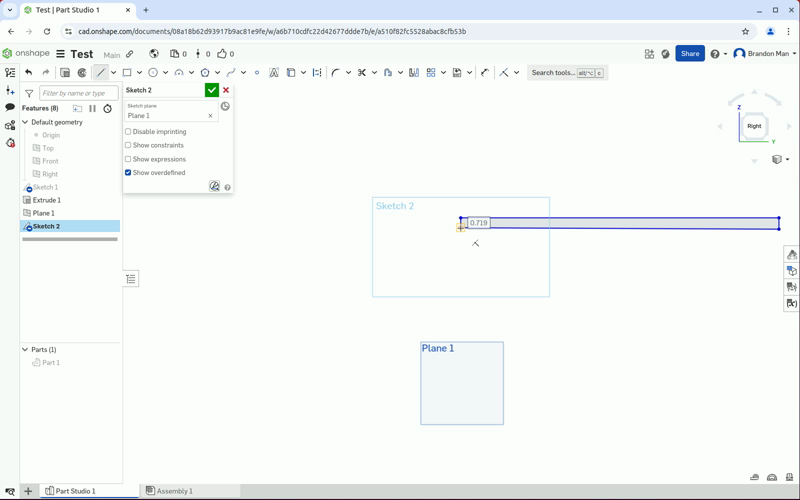
scroll(-6)
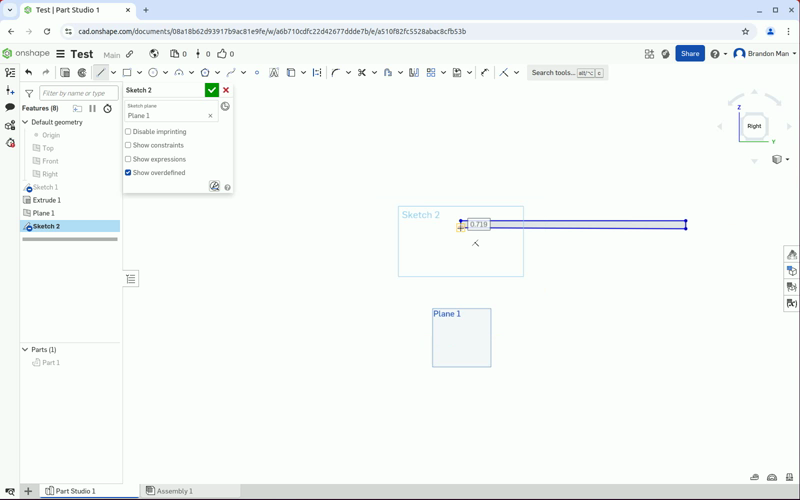
scroll(-6)
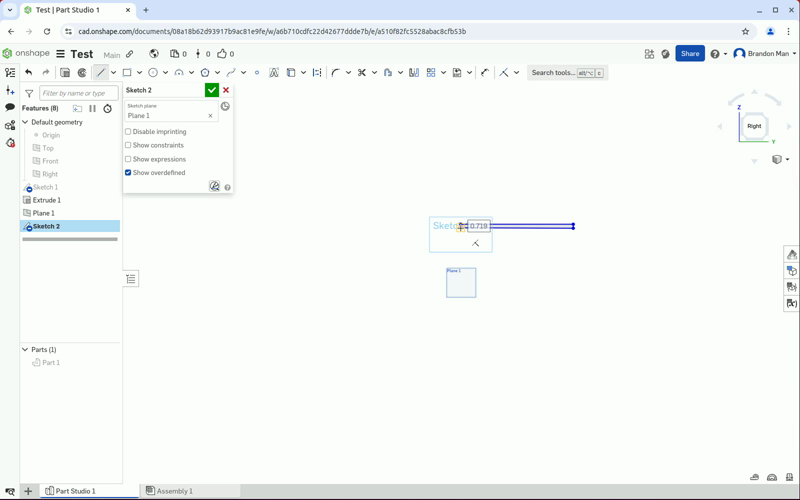
key(esc)
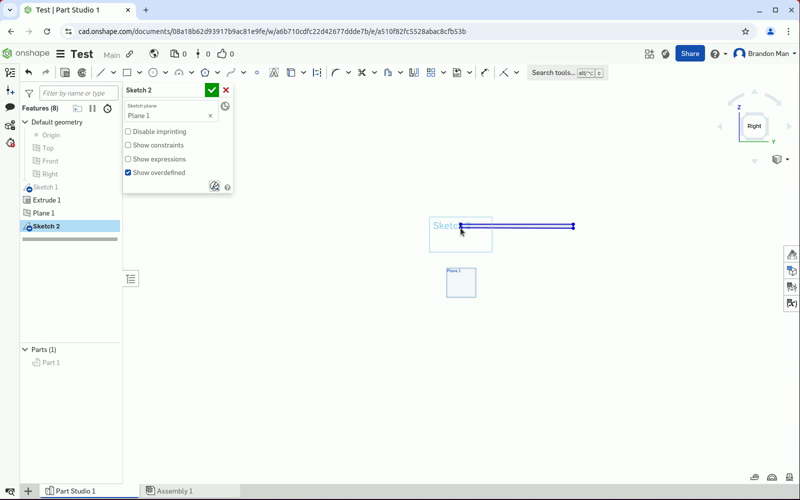
mouse_move(500, 226)
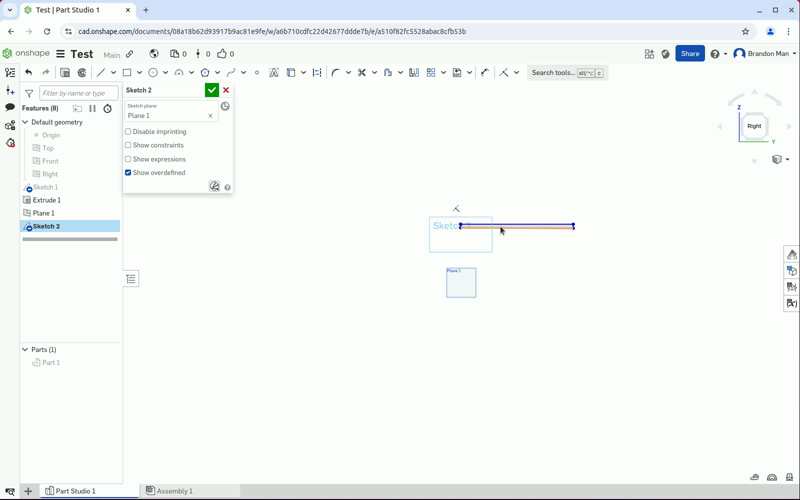
scroll(6)
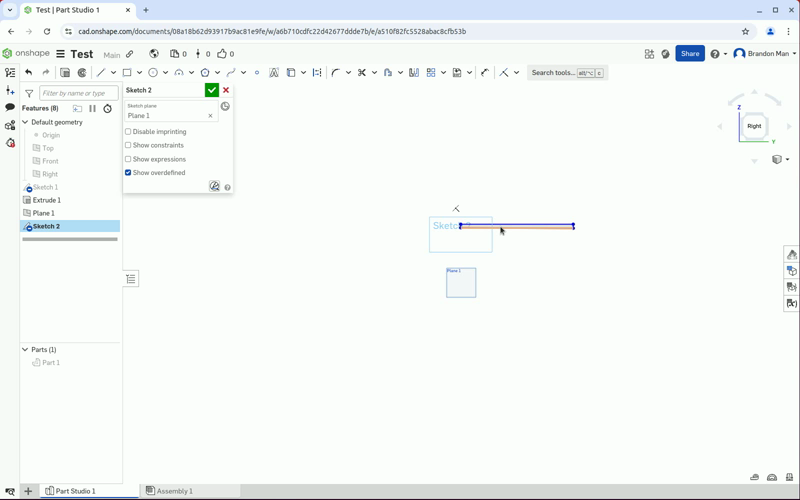
scroll(6)
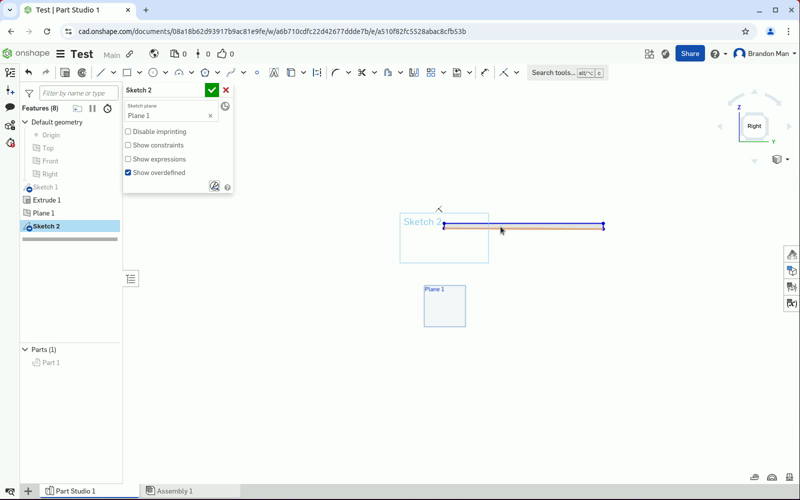
scroll(6)
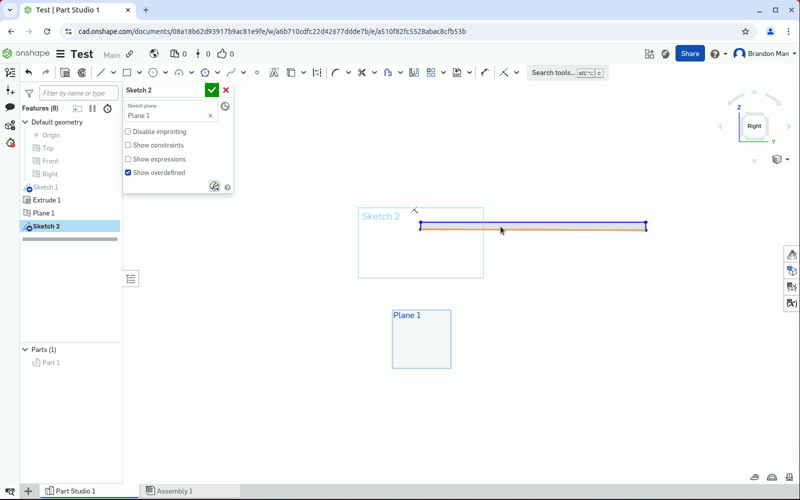
scroll(6)
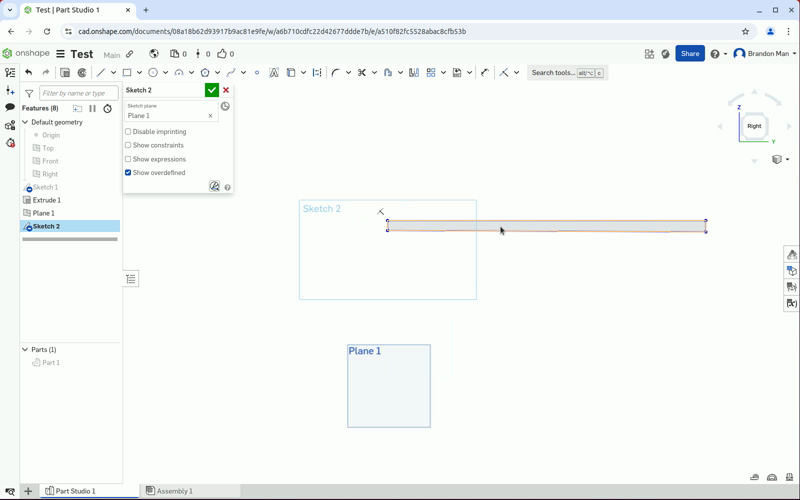
scroll(6)
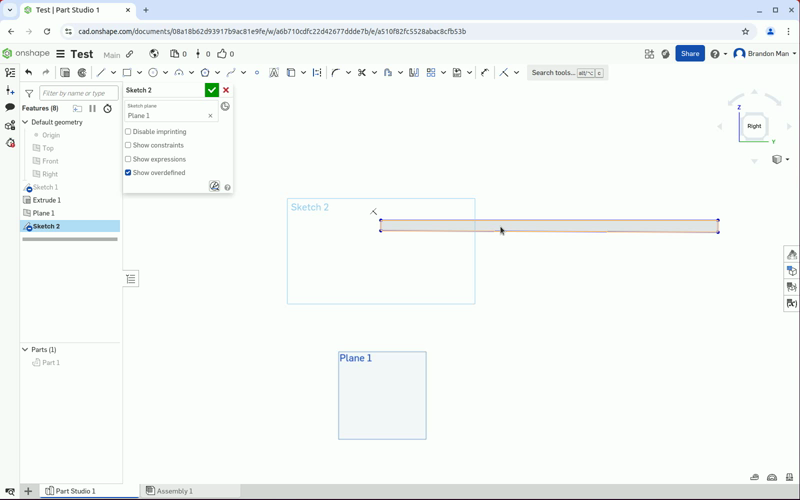
scroll(6)
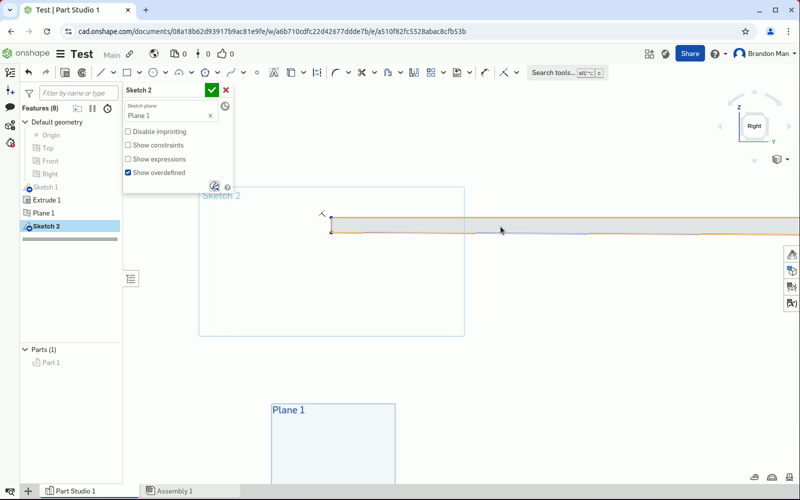
scroll(6)
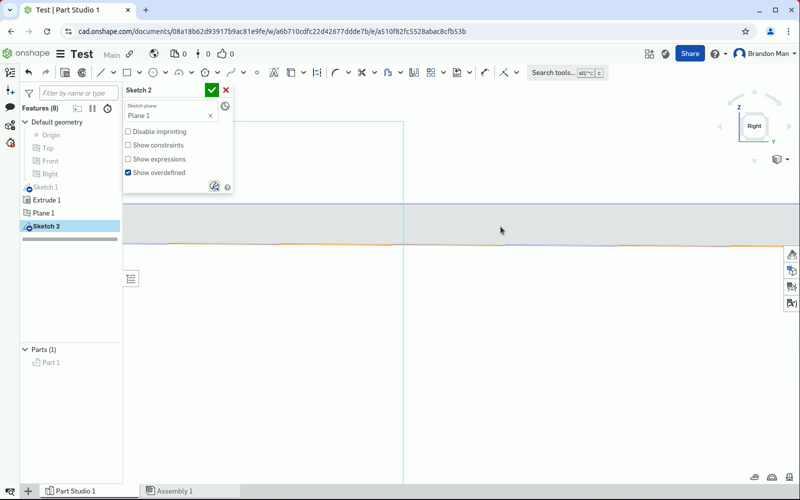
click(500, 226)
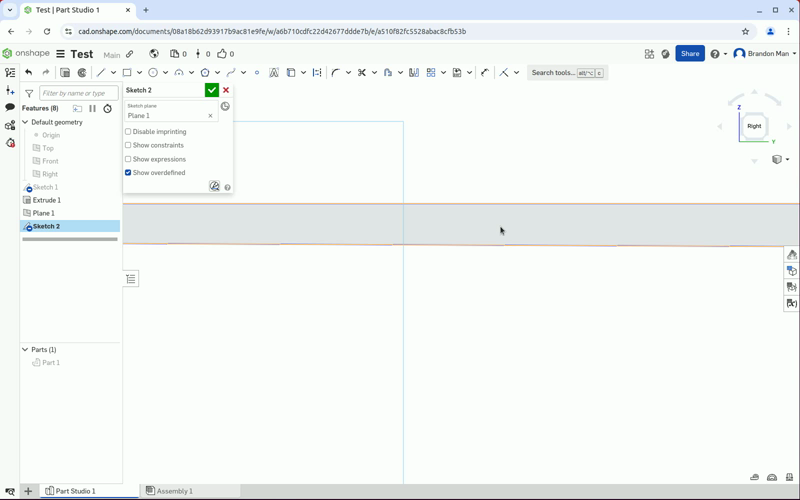
scroll(-6)
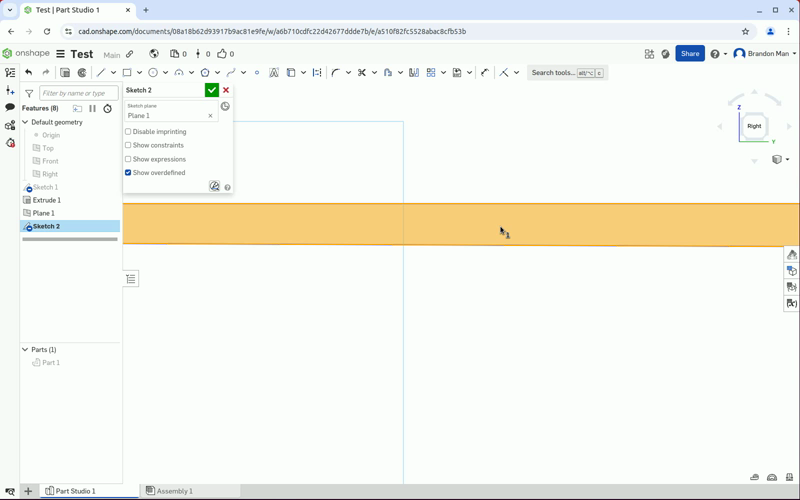
scroll(-6)
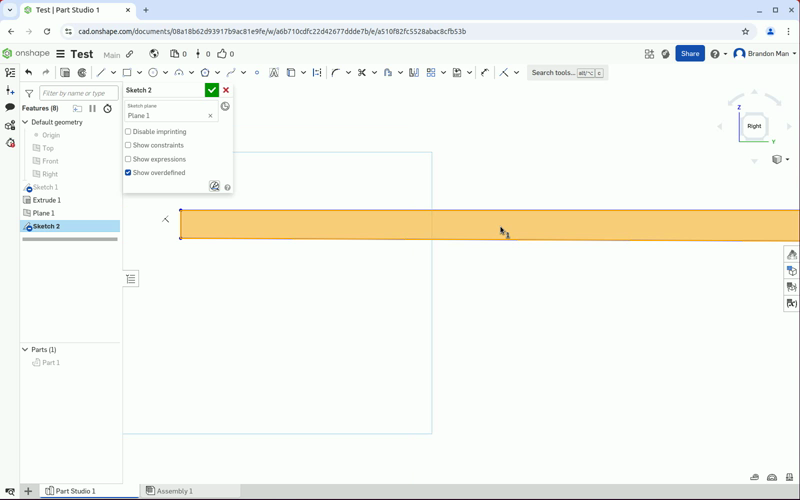
scroll(-6)
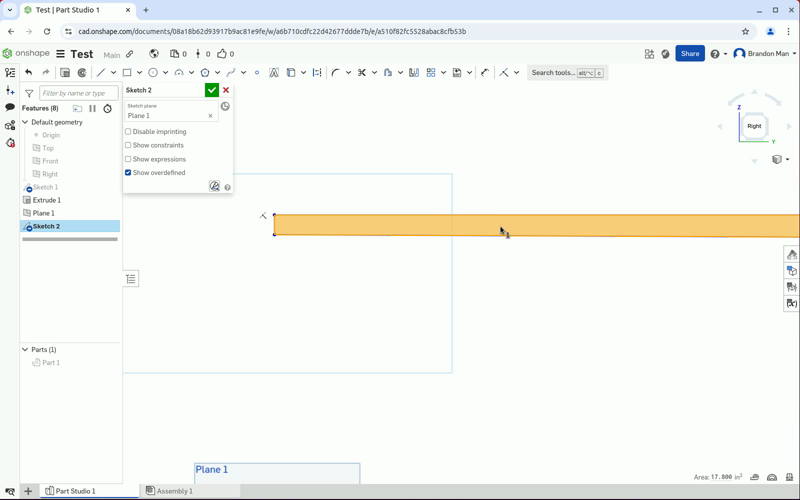
scroll(-6)
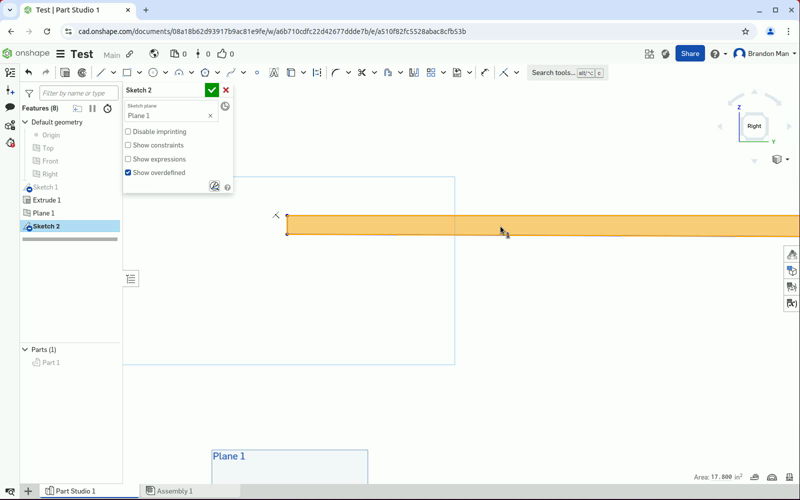
scroll(-6)
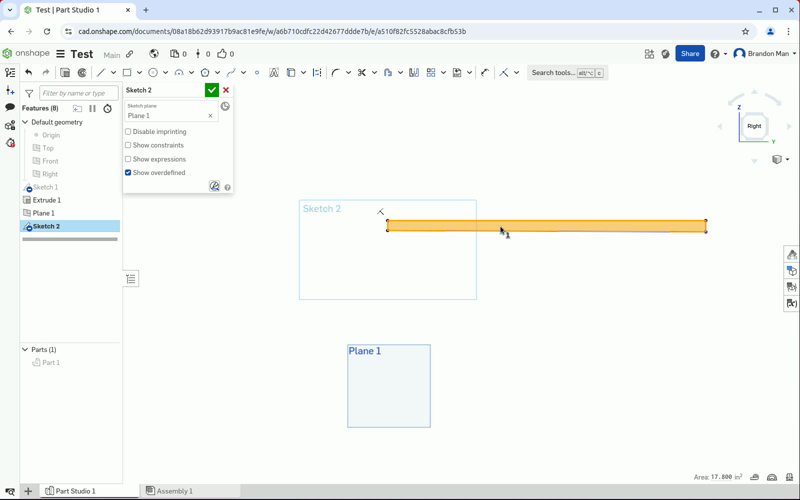
scroll(-6)
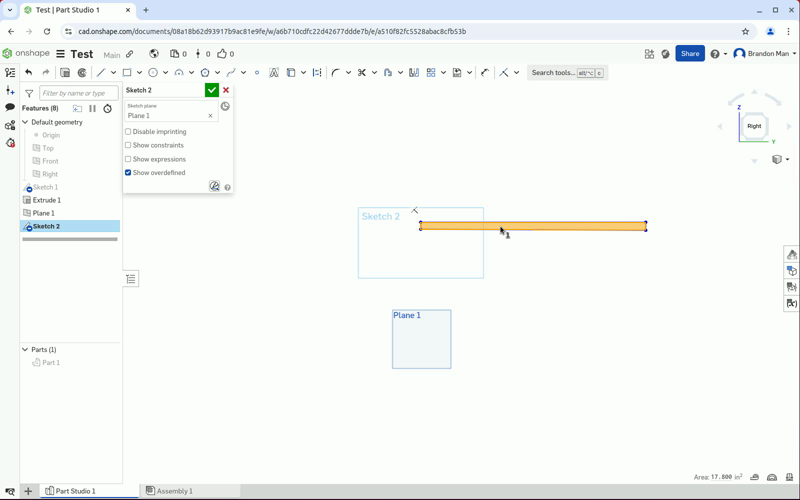
scroll(-6)
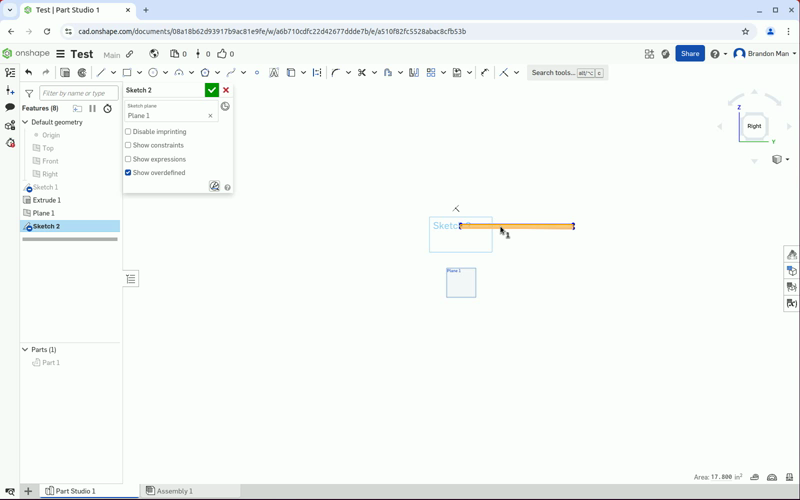
mouse_move(73, 352)
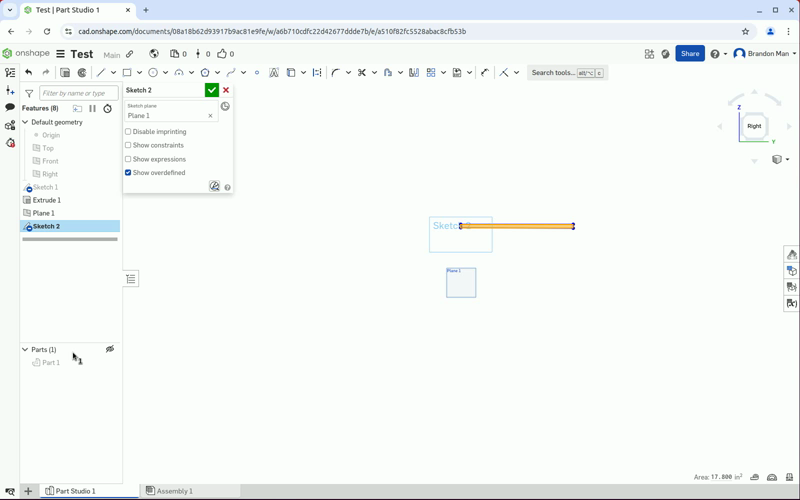
key(shift+y)
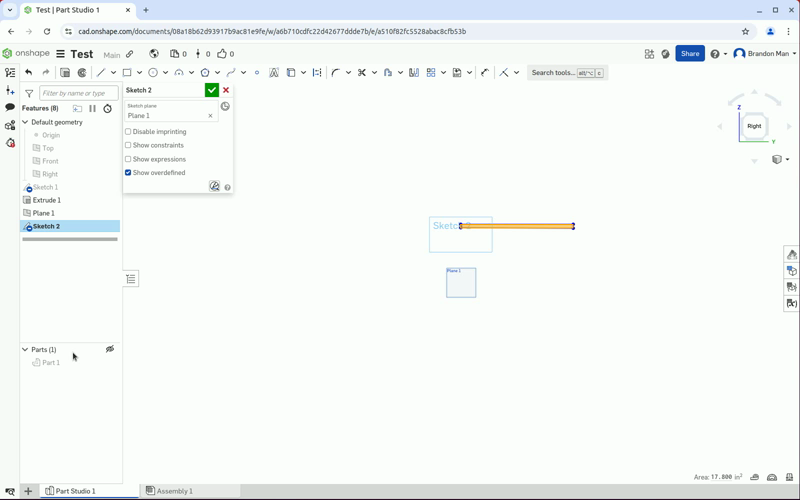
key(shift+e)
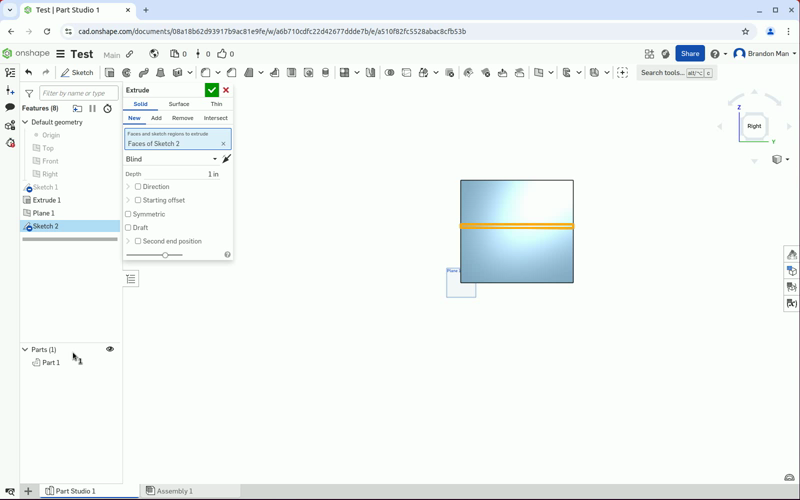
mouse_move(143, 106)
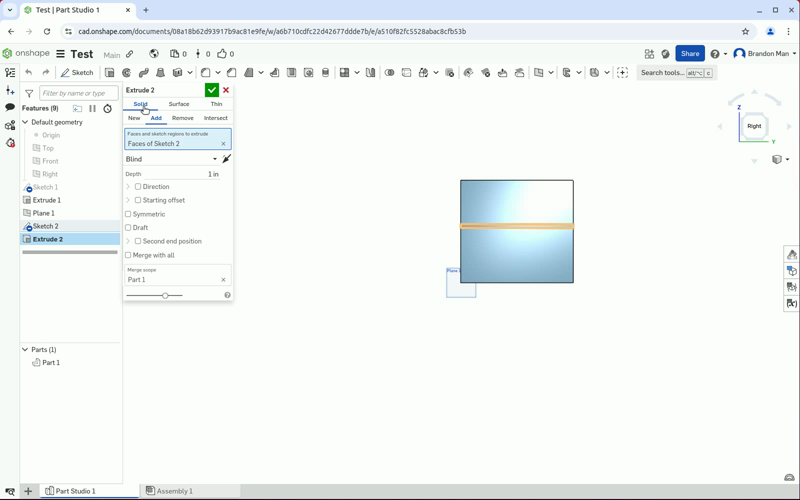
click(143, 106)
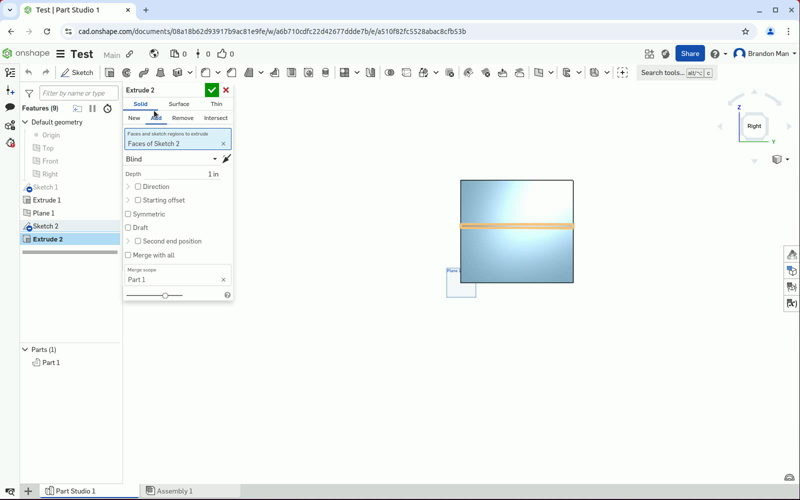
mouse_move(186, 120)
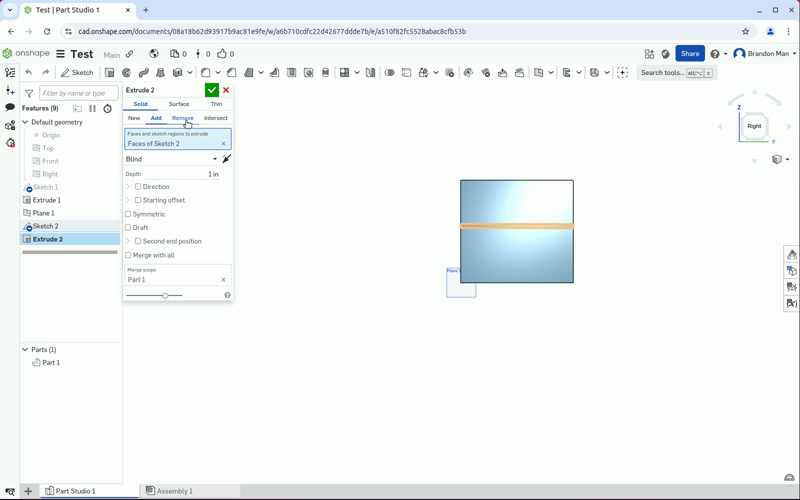
click(186, 120)
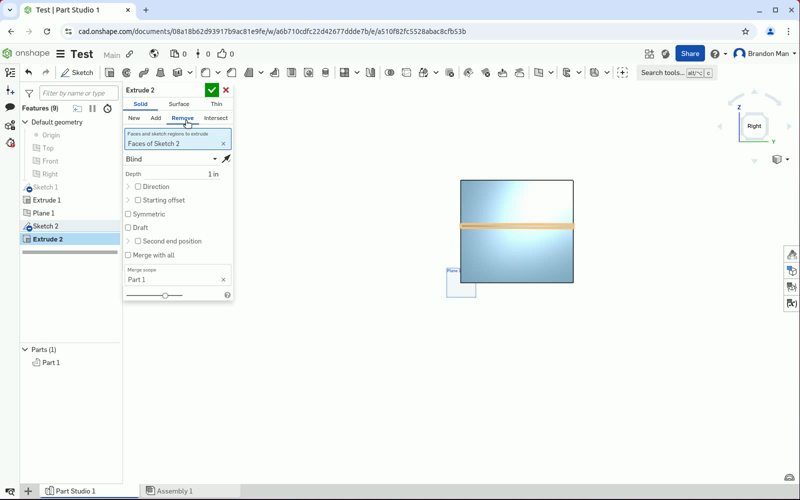
key(tab, 4)
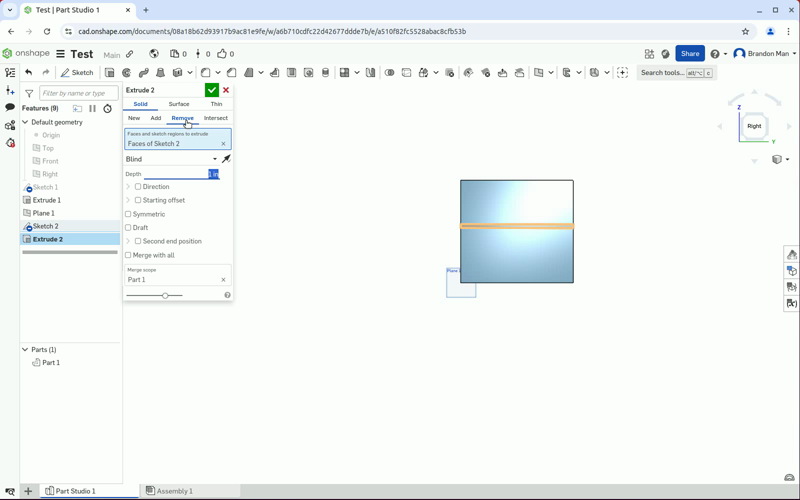
text(0.241)
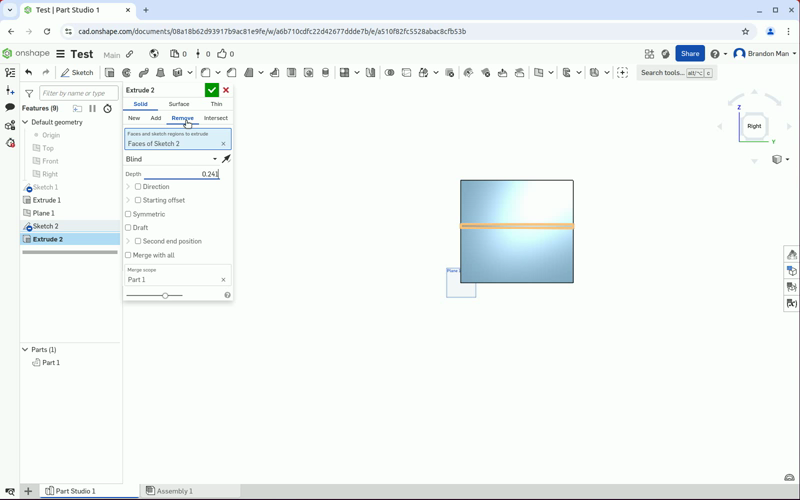
key(tab, 6)
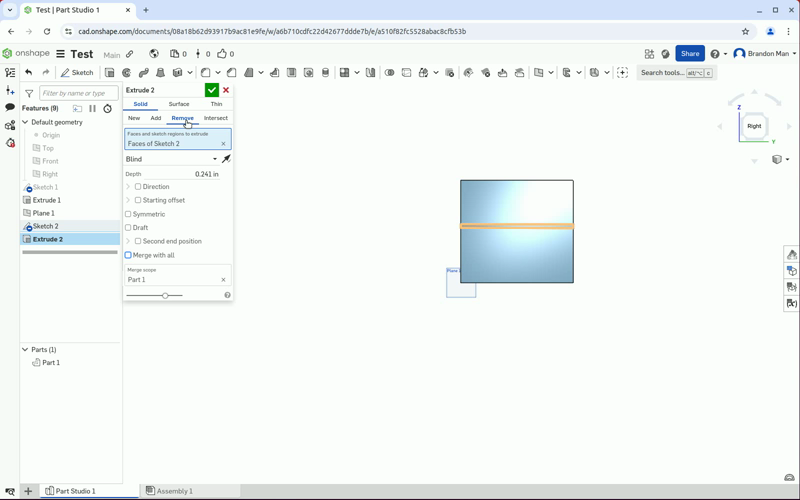
key(space)
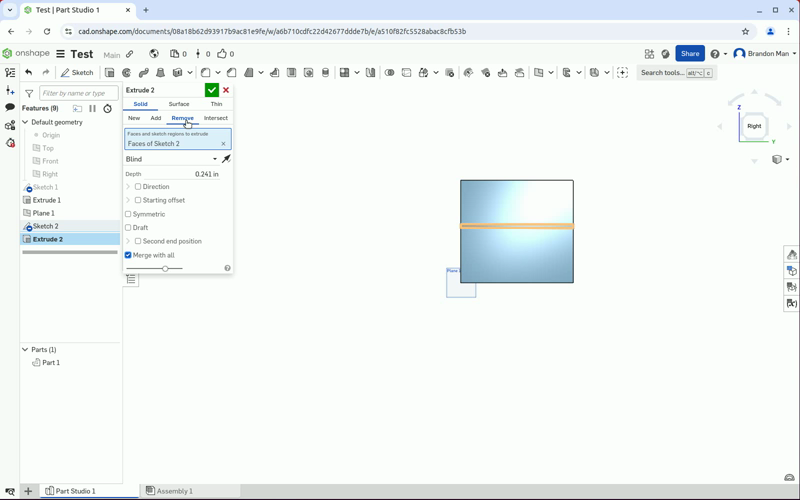
key(enter)
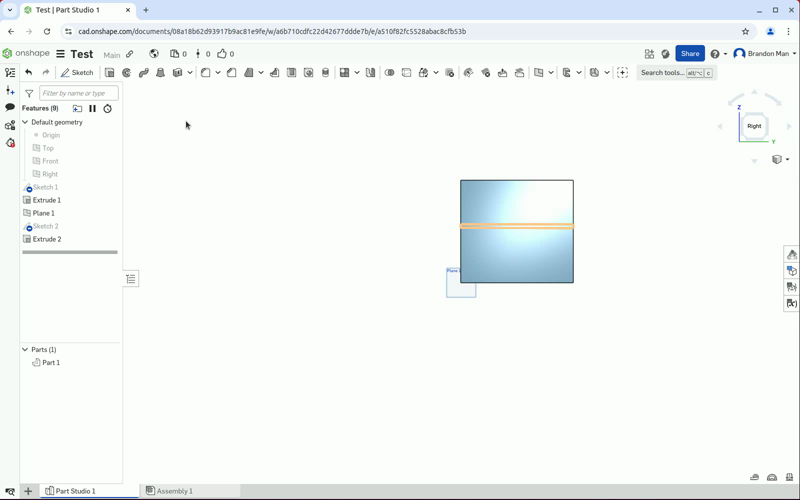
key(shift+h)
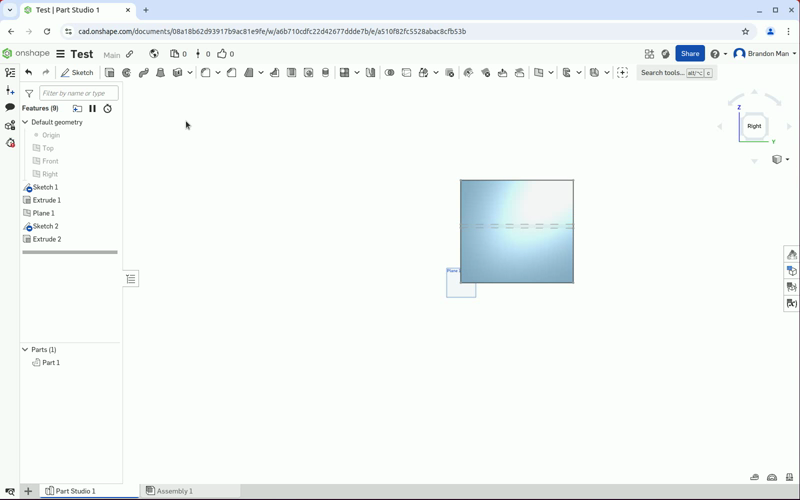
key(shift+h)
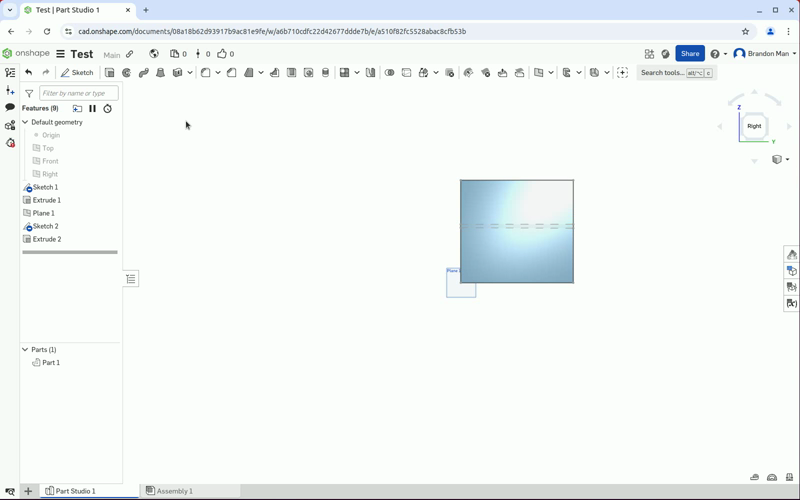
key(shift+7)
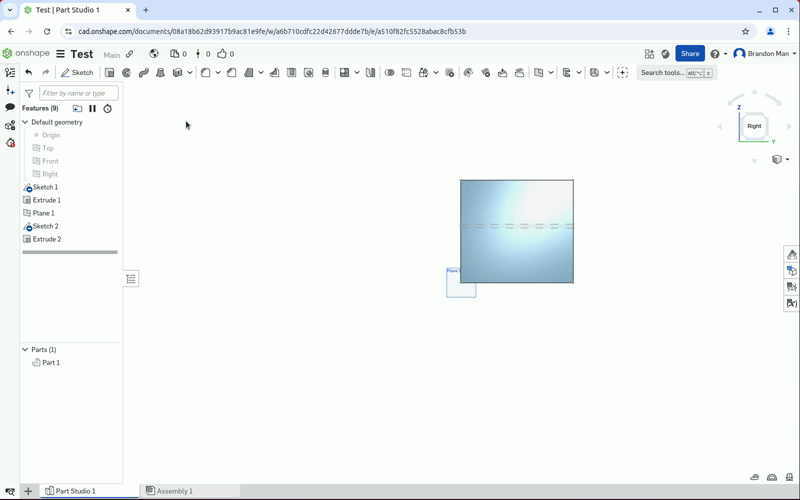
key(right, 2)
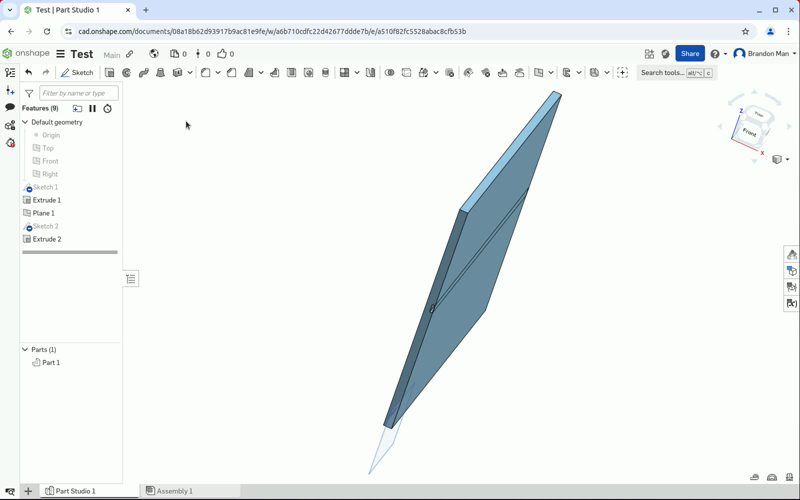
key(down, 2)
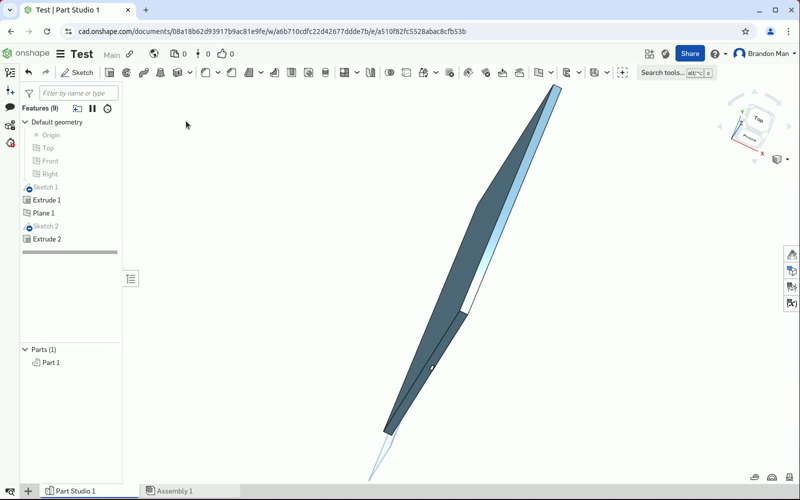
key(up, 2)
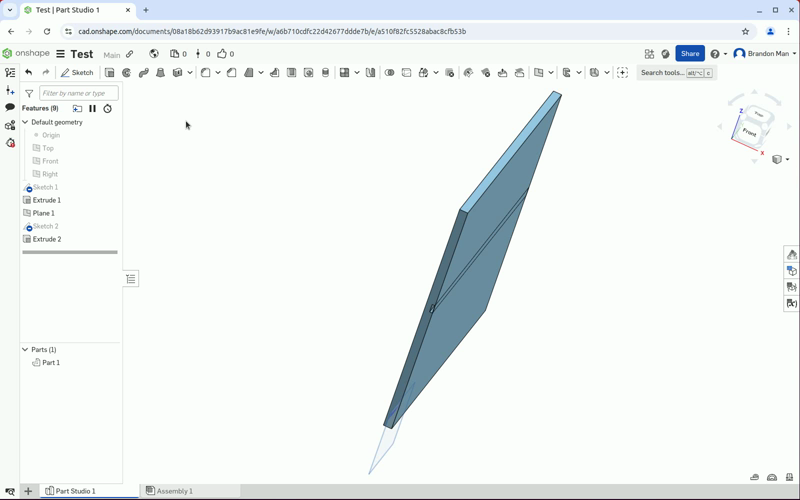
key(left, 2)
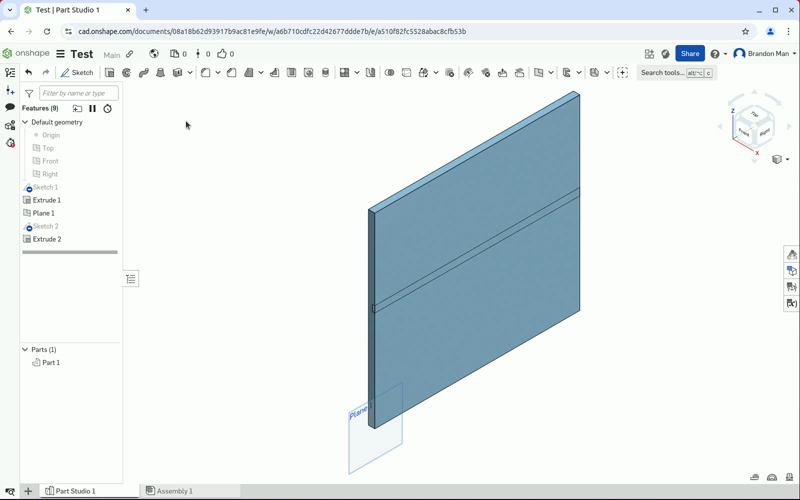
mouse_move(73, 189)
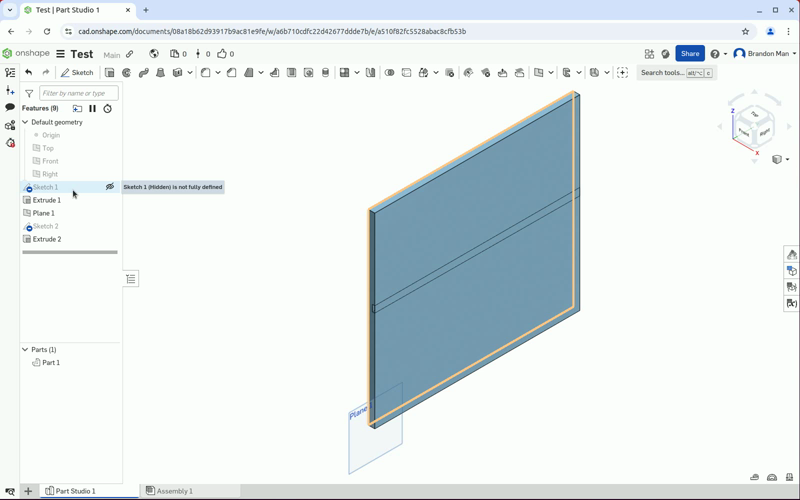
click(73, 189)